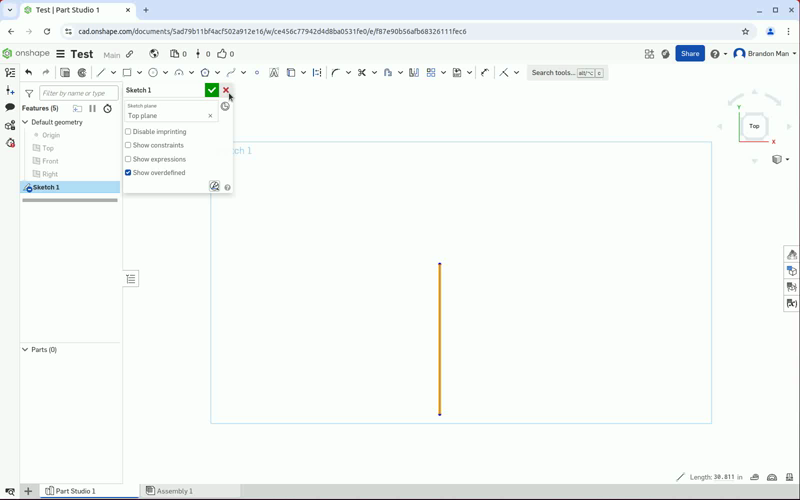
key(shift+h)
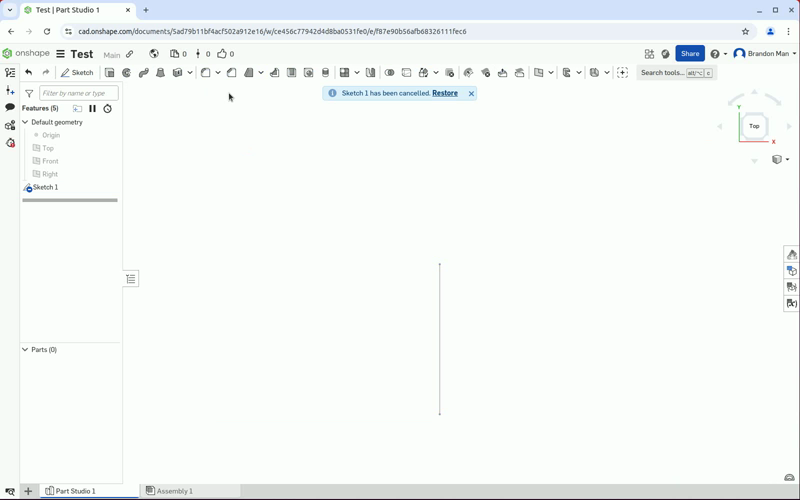
key(shift+s)
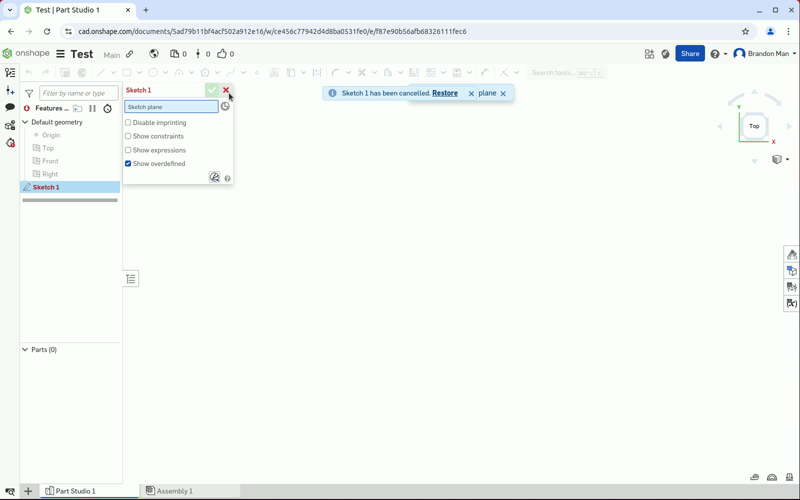
mouse_move(73, 150)
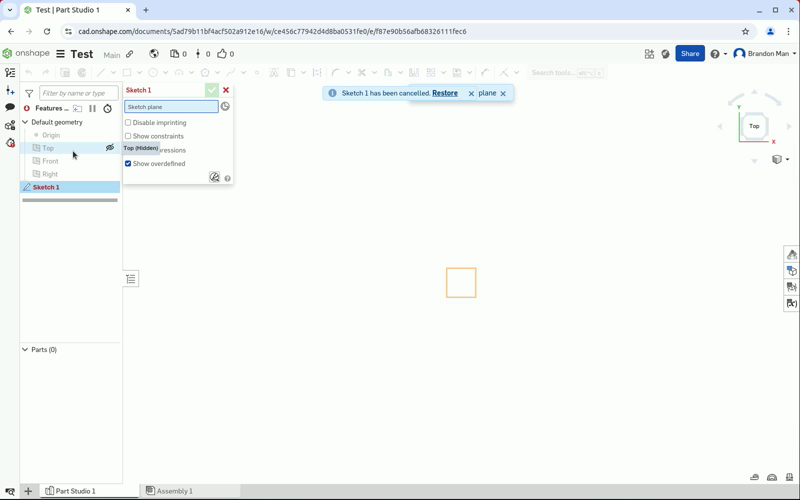
click(73, 150)
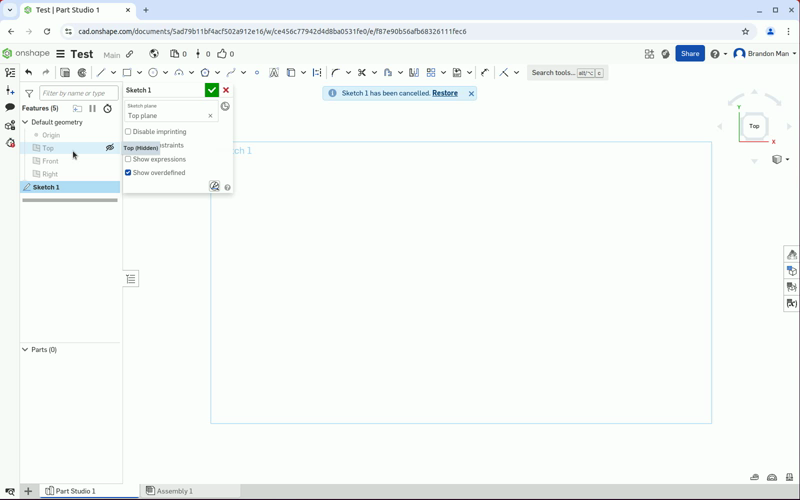
mouse_move(73, 352)
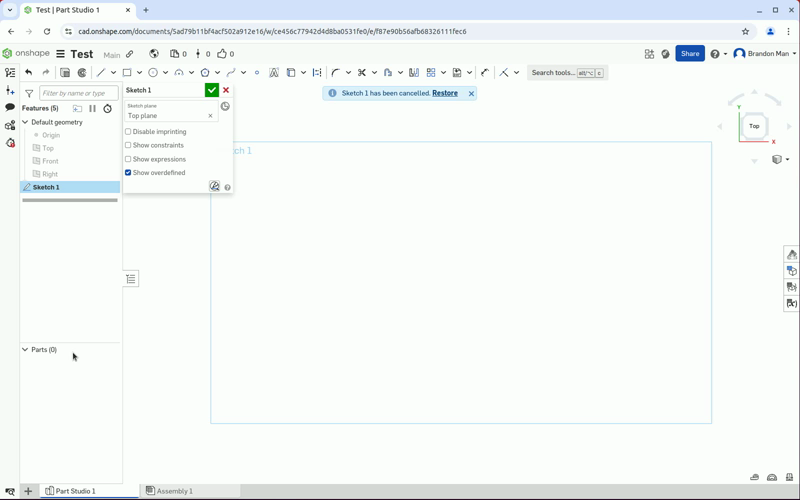
key(y)
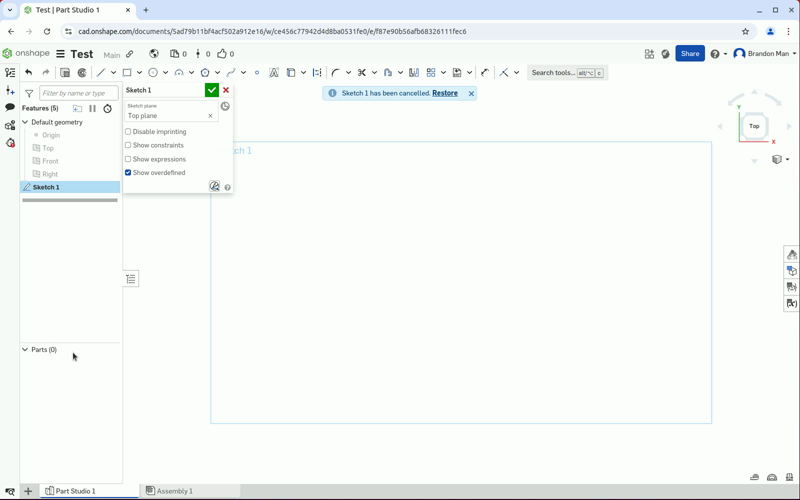
key(l)
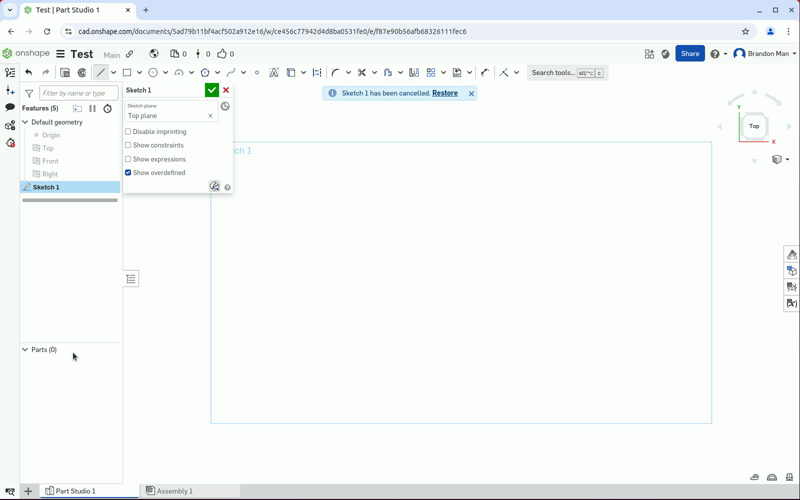
key_down(shift)
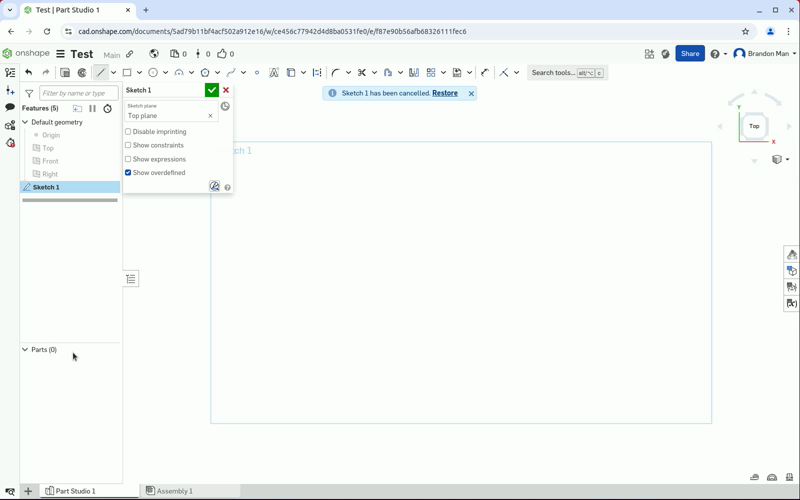
mouse_move(385, 349)
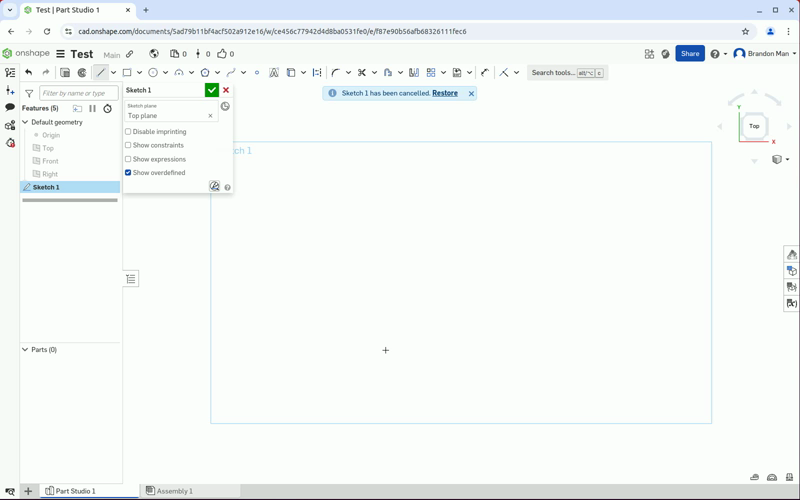
click(385, 349)
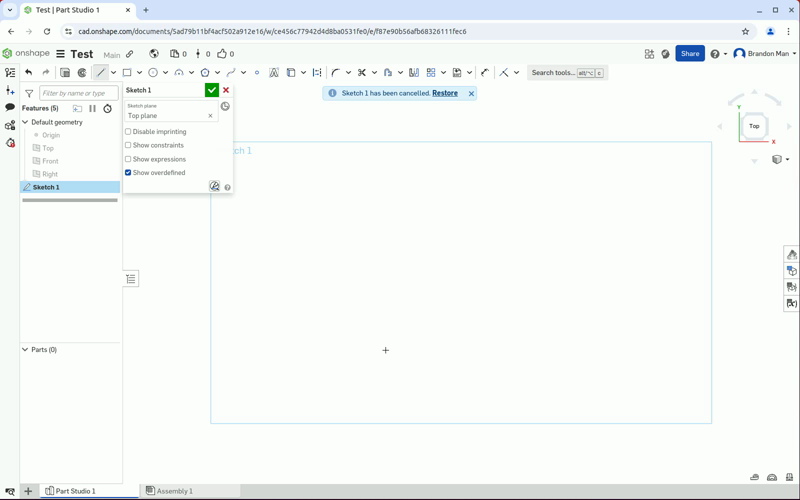
key_up(shift)
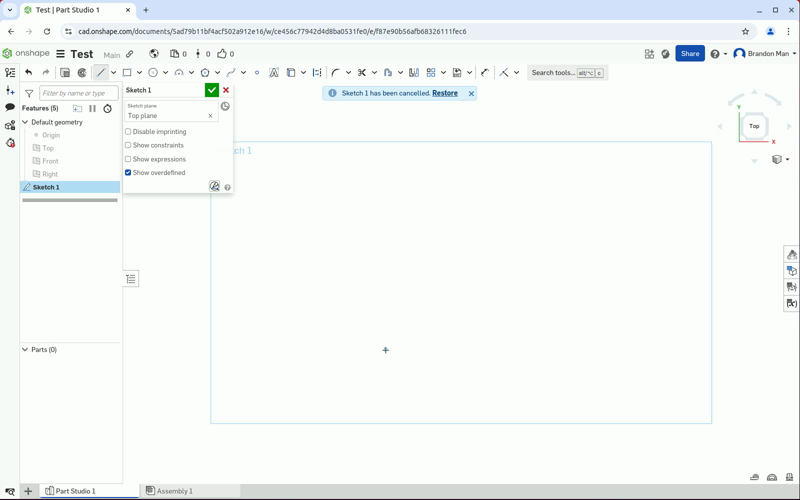
key_down(shift)
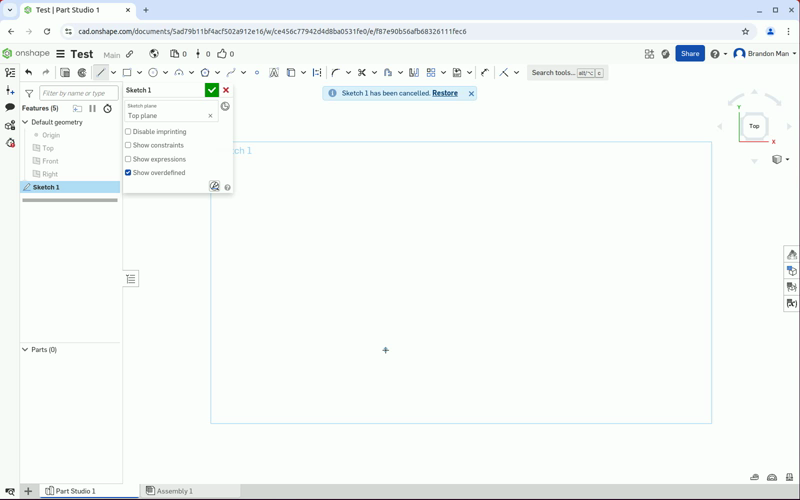
mouse_move(534, 349)
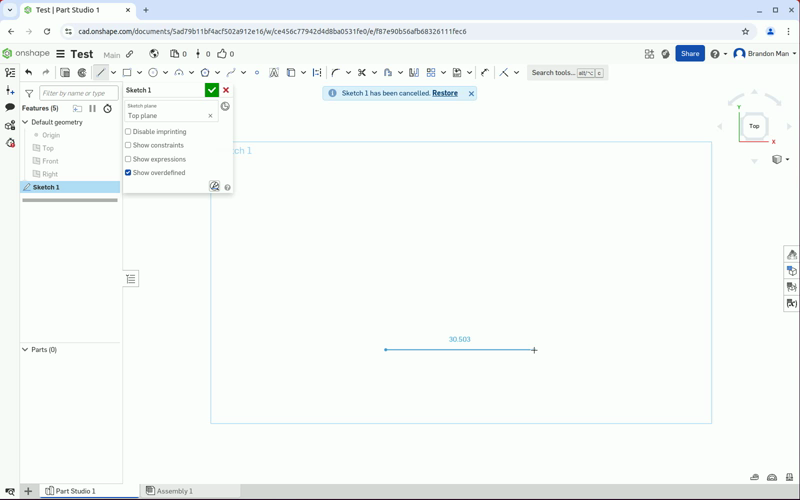
click(534, 349)
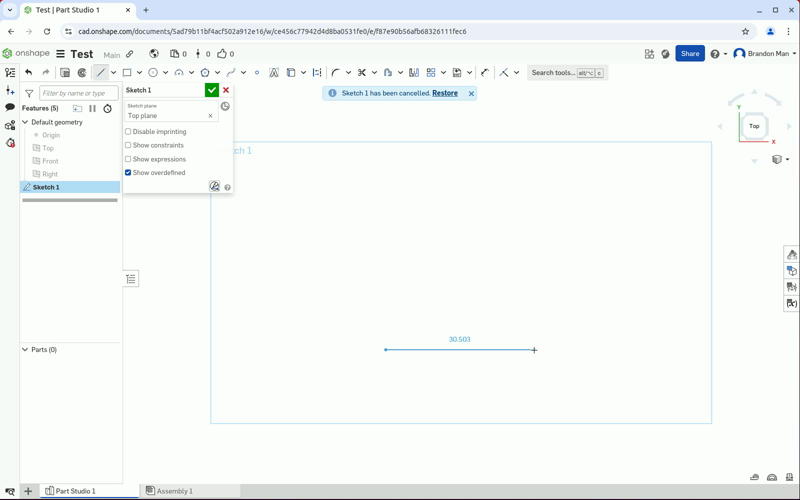
key_up(shift)
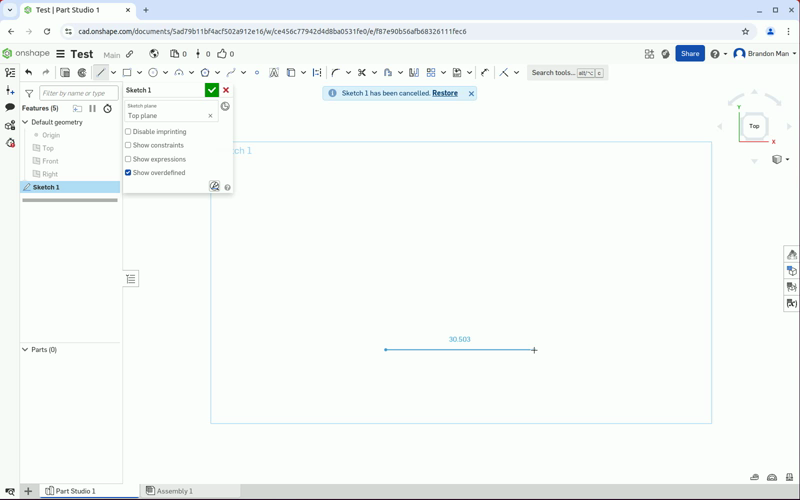
key_down(shift)
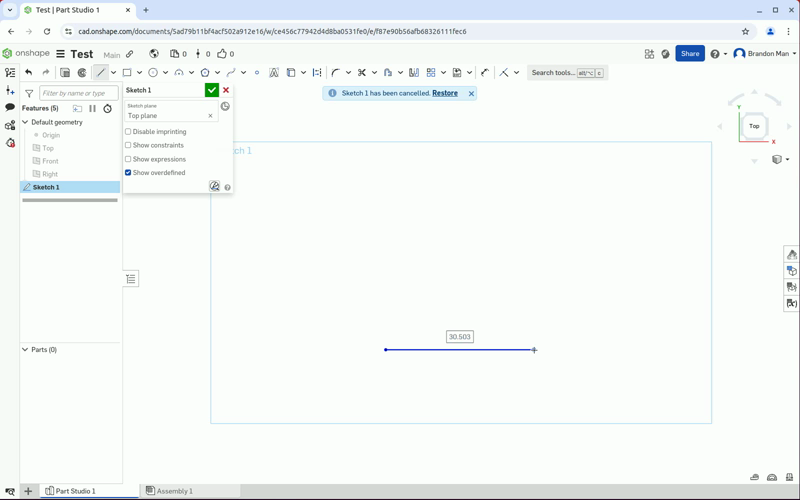
mouse_move(534, 231)
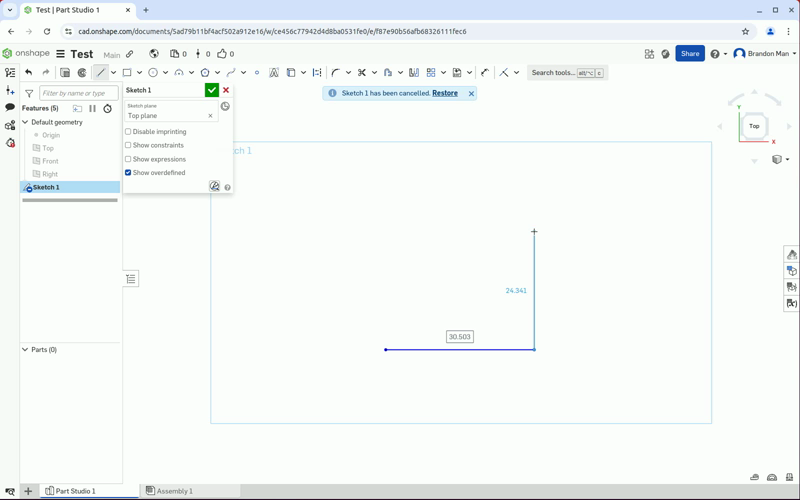
click(534, 231)
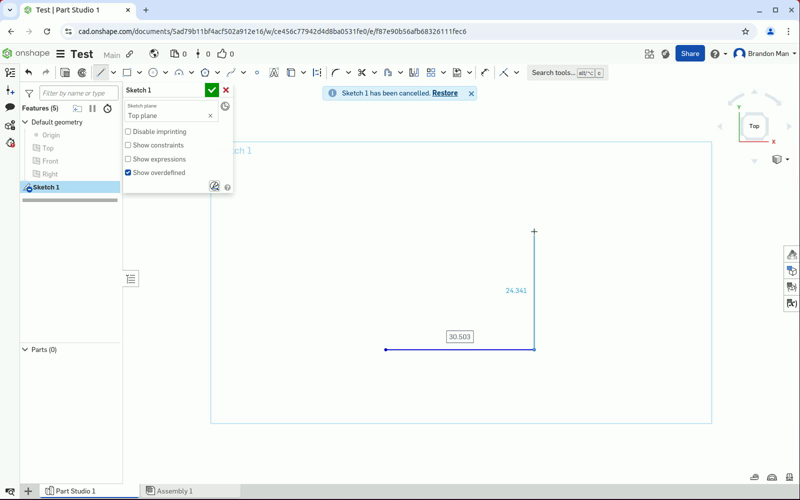
key_up(shift)
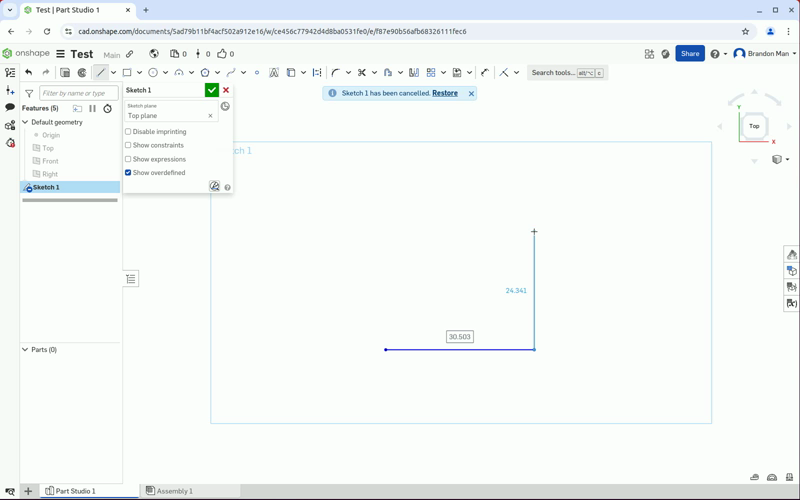
key_down(shift)
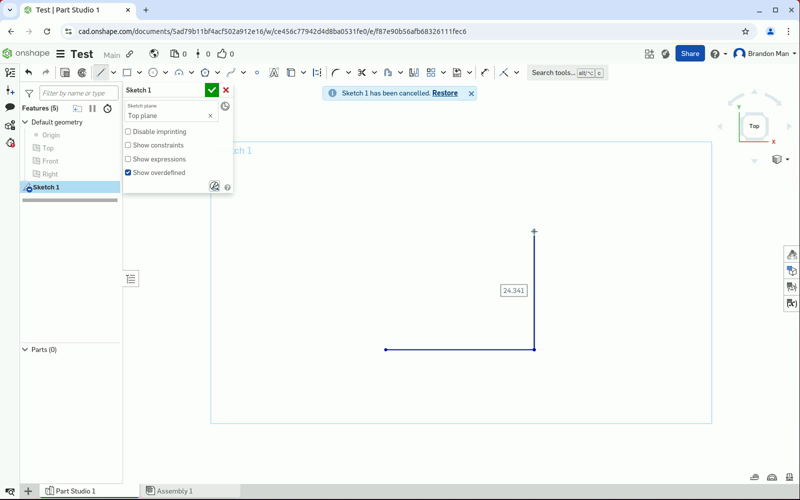
mouse_move(461, 170)
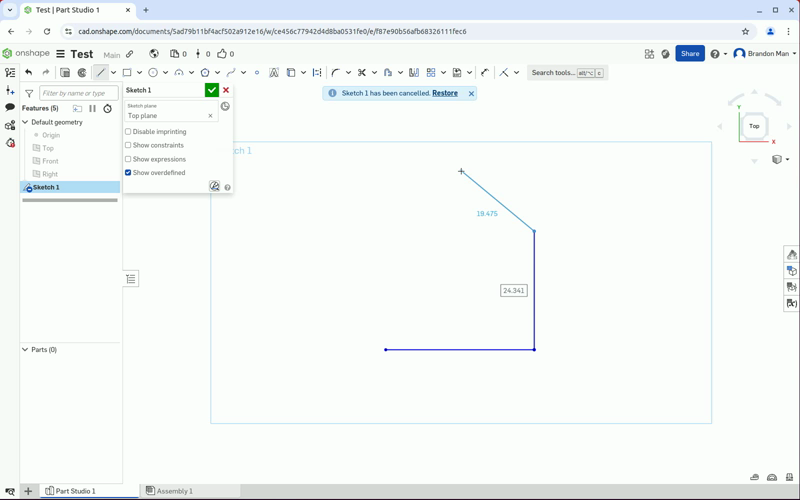
click(461, 170)
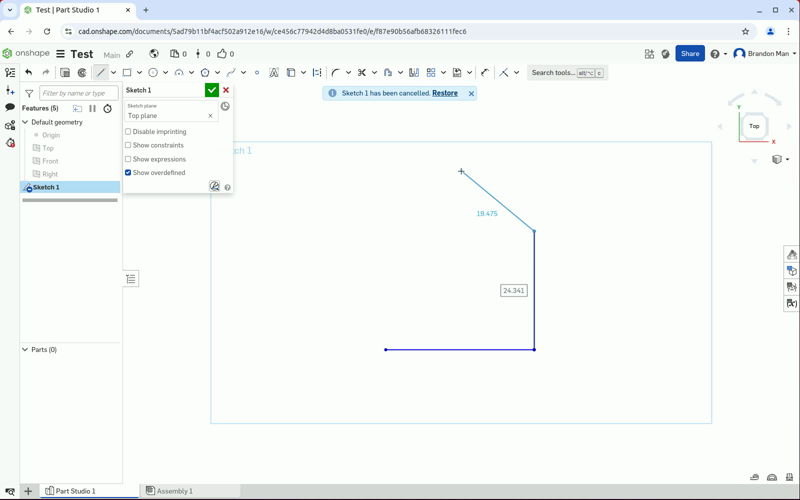
key_up(shift)
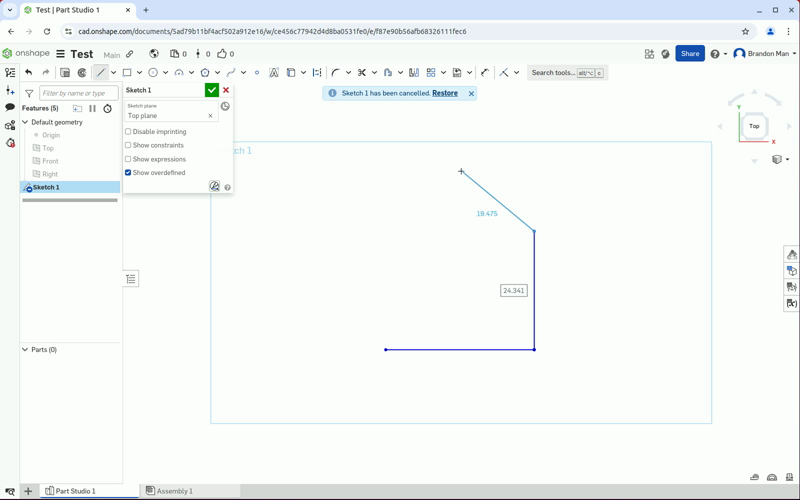
key_down(shift)
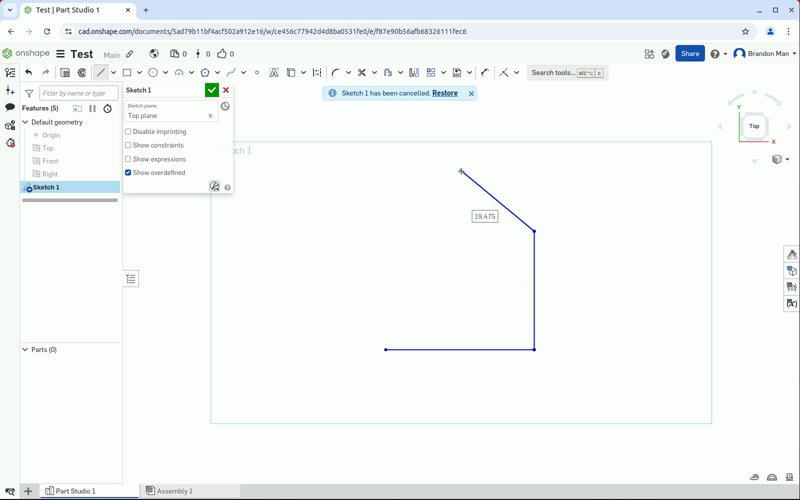
mouse_move(385, 231)
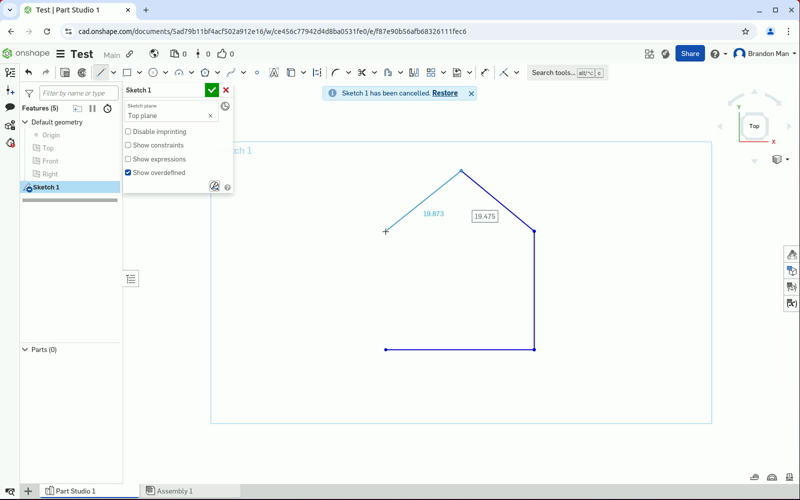
click(385, 231)
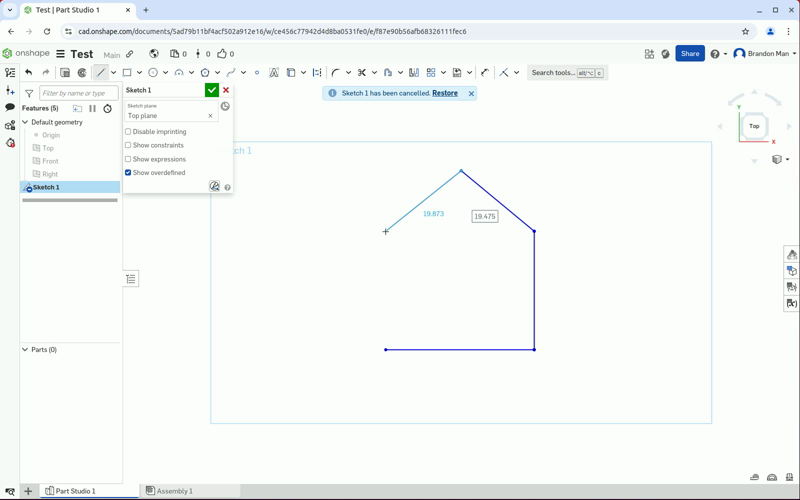
key_up(shift)
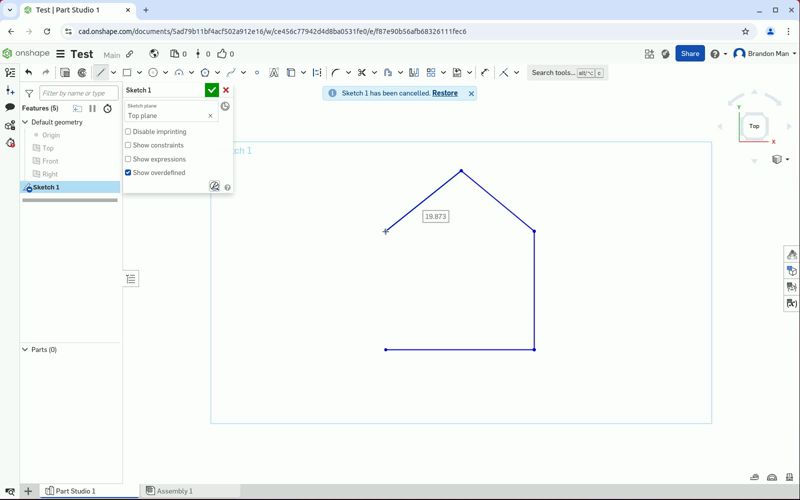
key_down(shift)
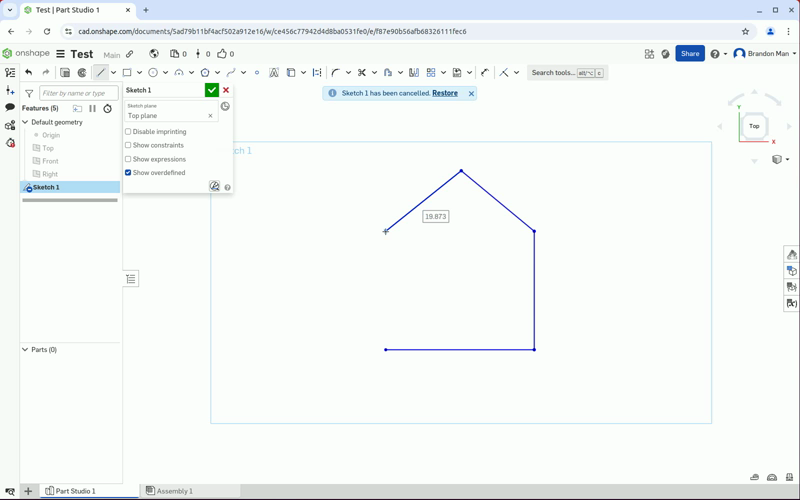
mouse_move(385, 349)
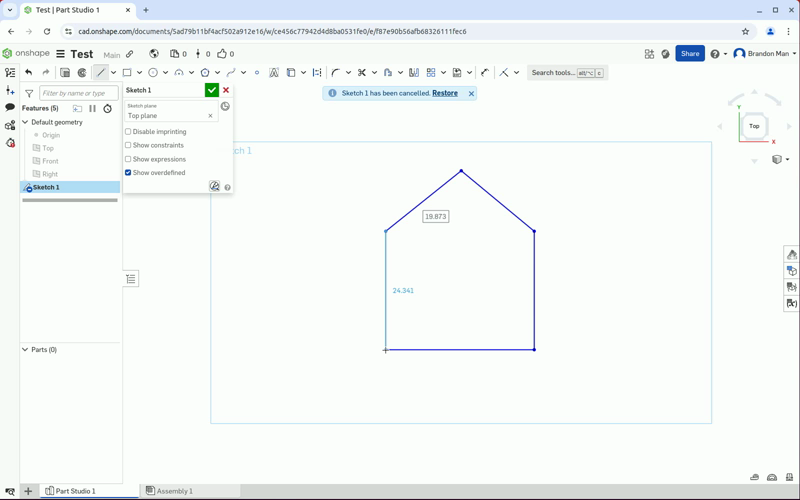
key_up(shift)
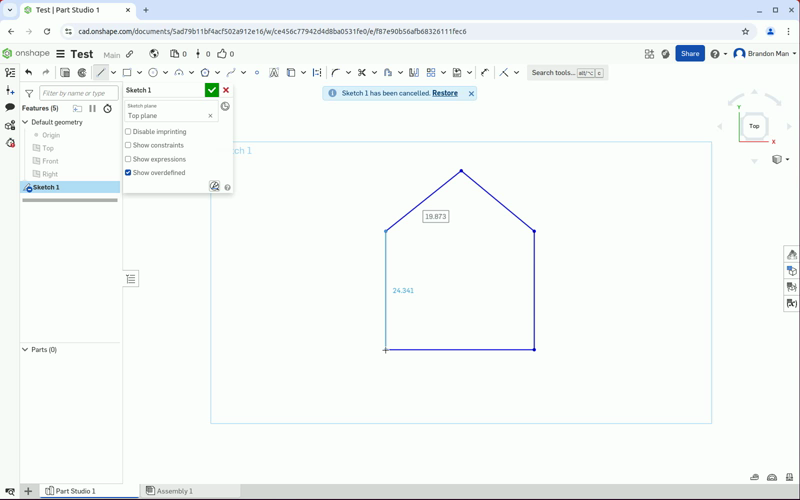
click(385, 349)
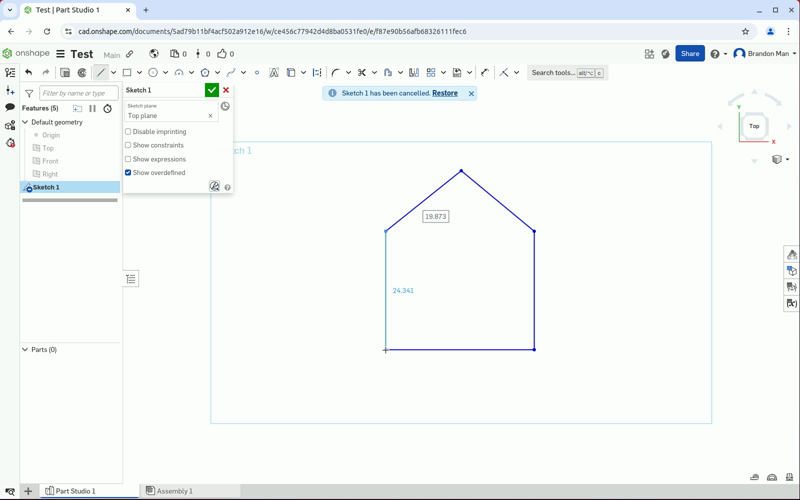
key(esc)
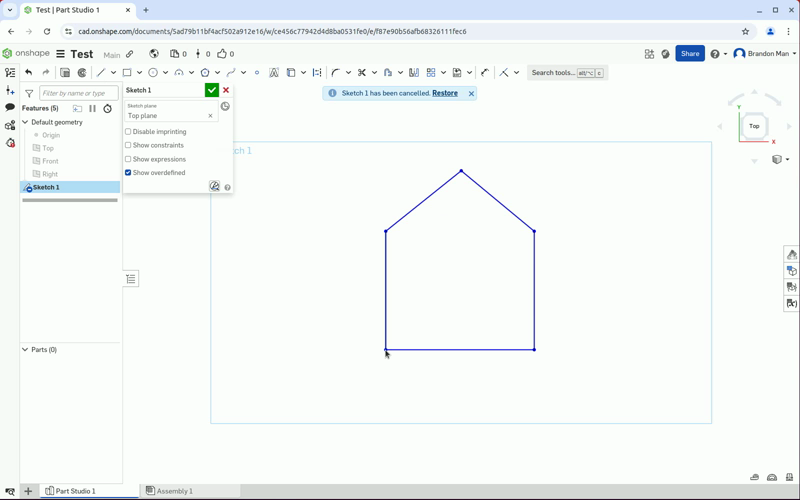
mouse_move(496, 260)
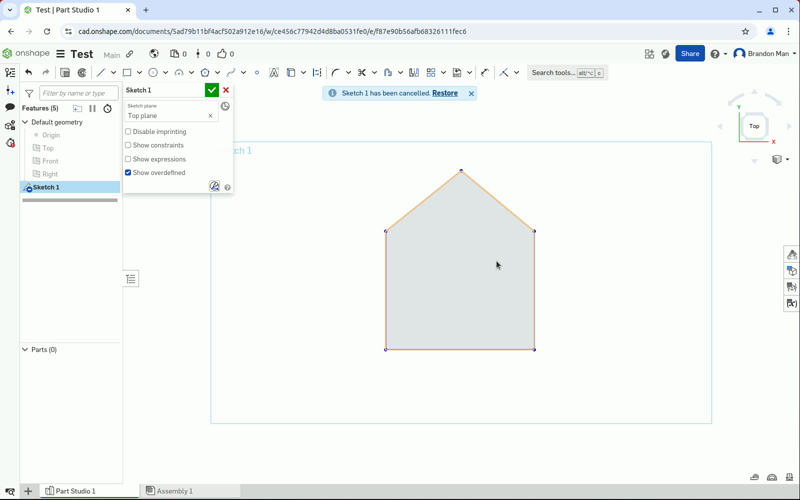
click(496, 260)
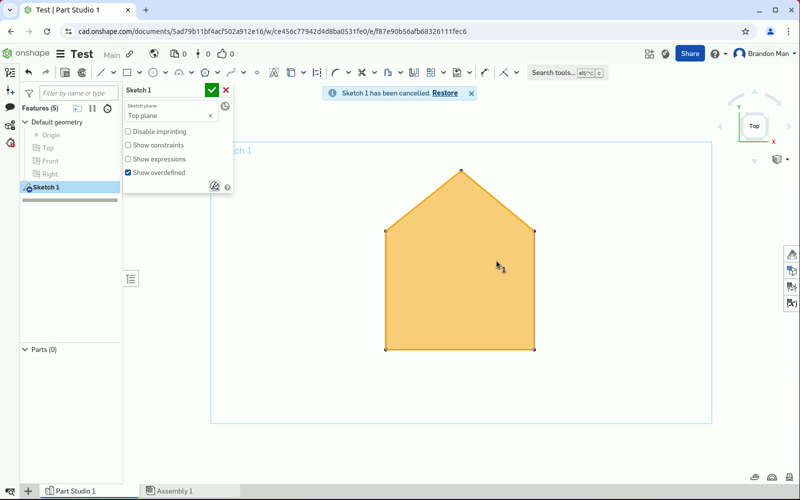
mouse_move(73, 352)
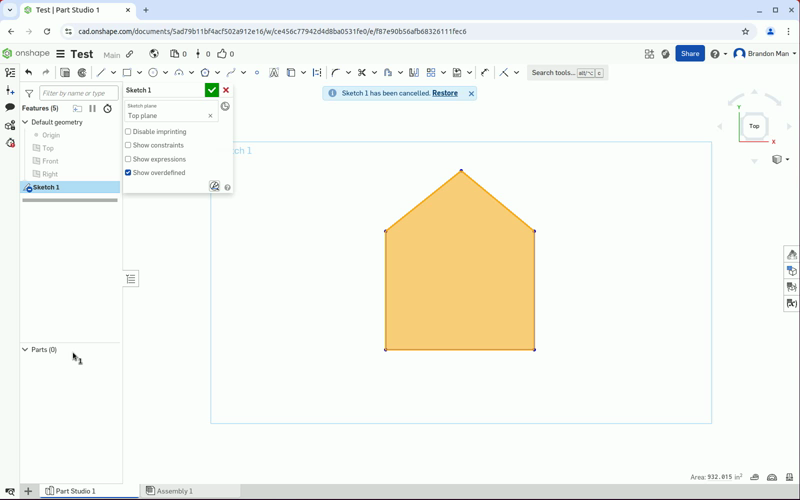
key(shift+y)
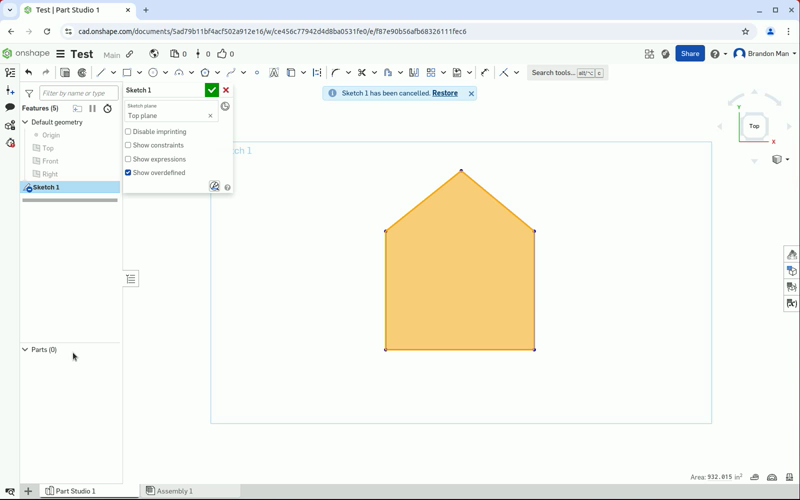
key(shift+e)
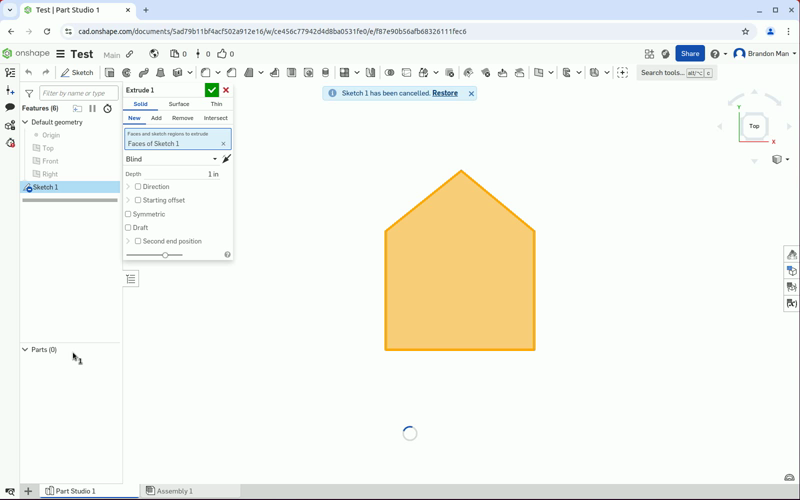
mouse_move(143, 106)
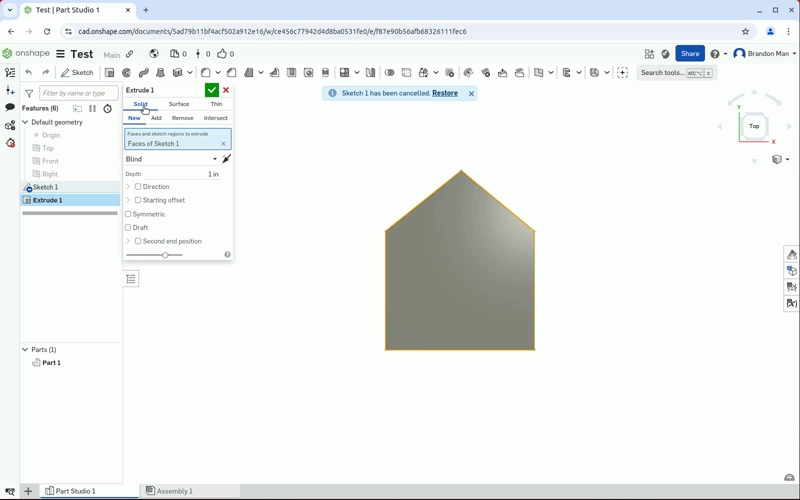
click(143, 106)
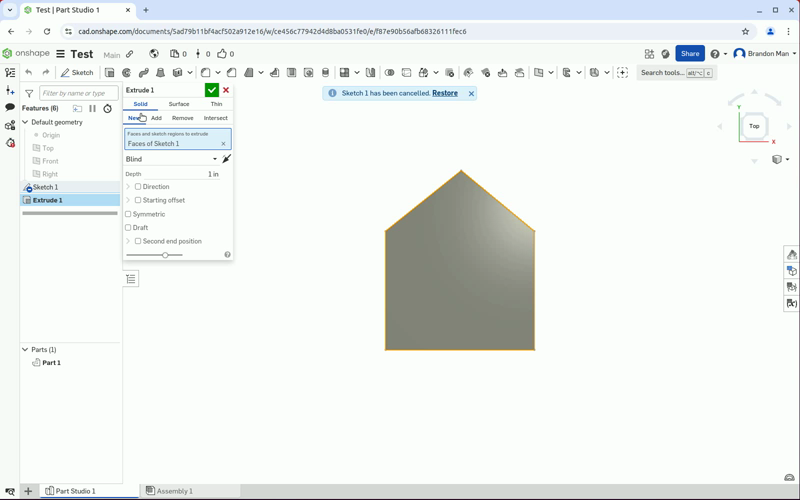
mouse_move(137, 120)
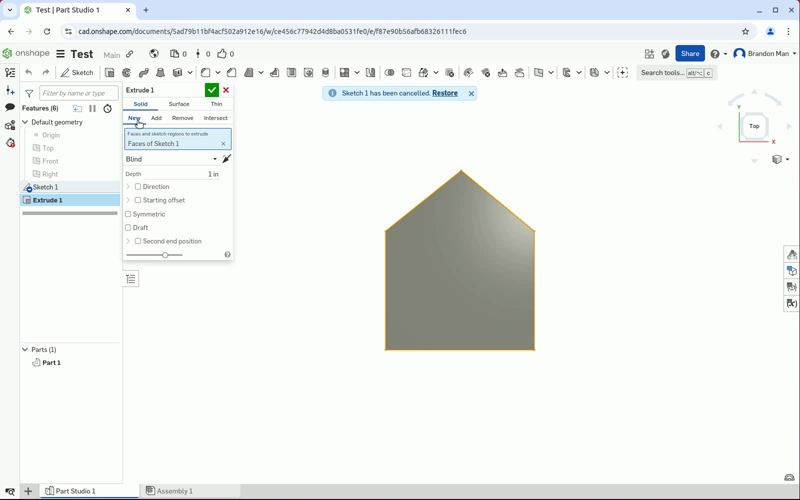
click(137, 120)
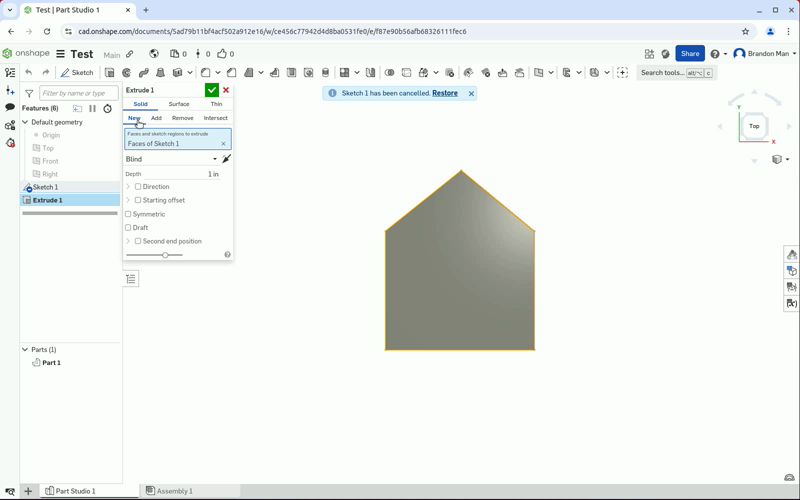
key(tab, 4)
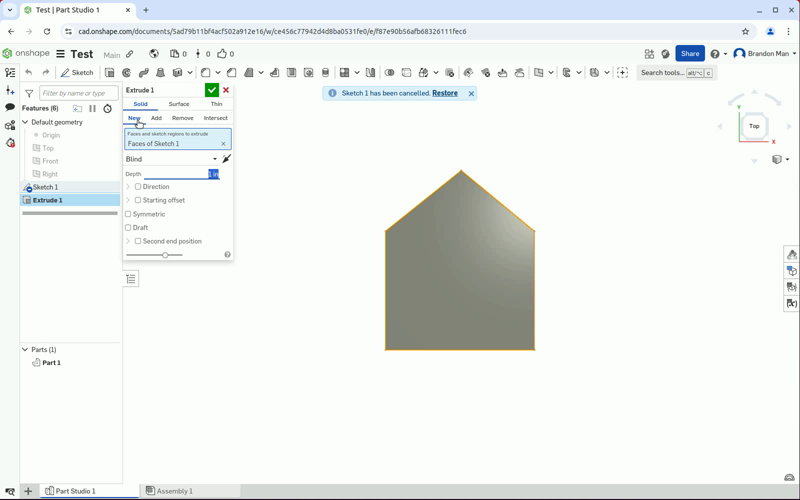
text(10.832)
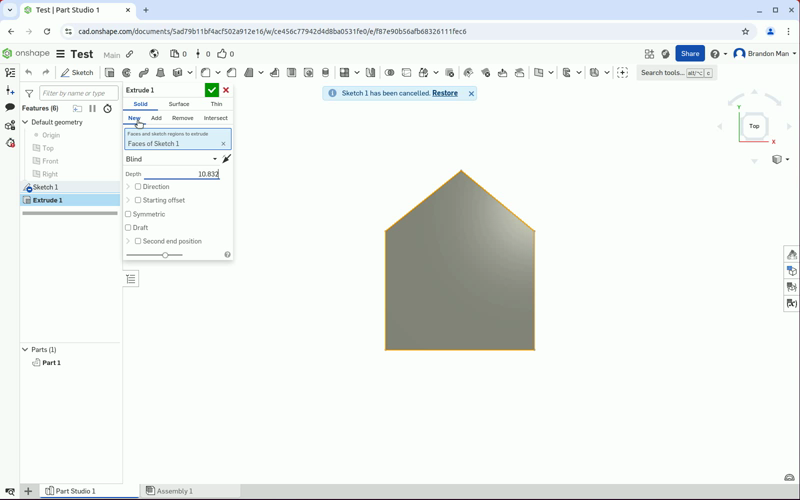
key(enter)
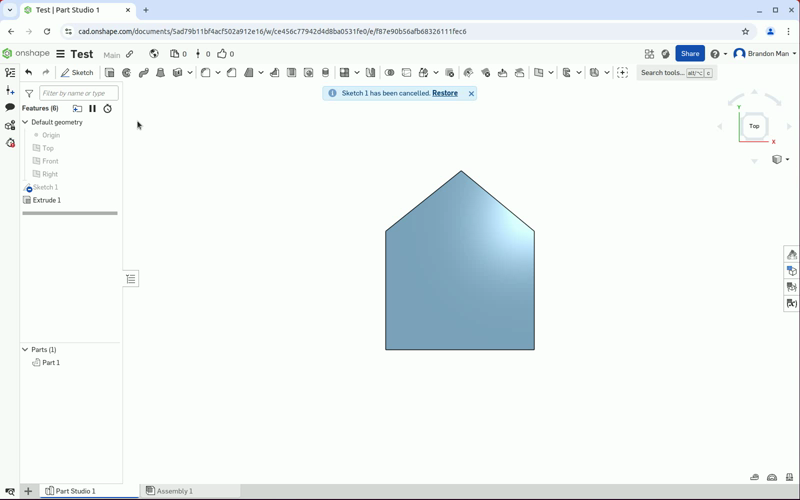
key(shift+h)
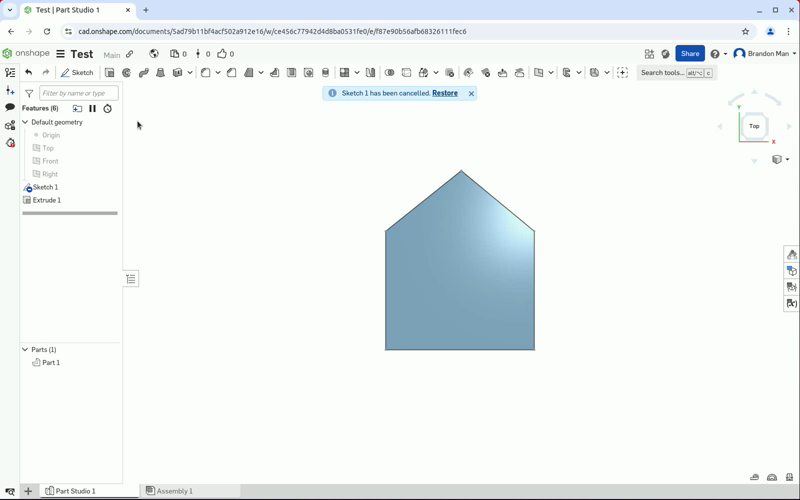
key(shift+h)
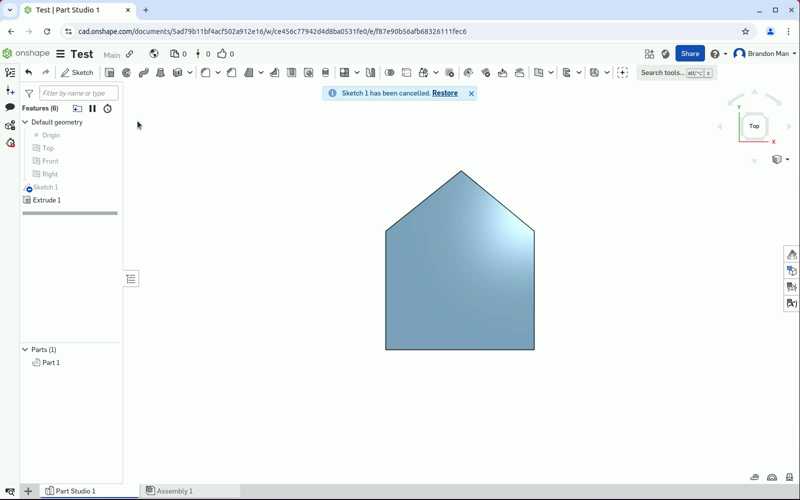
mouse_move(73, 189)
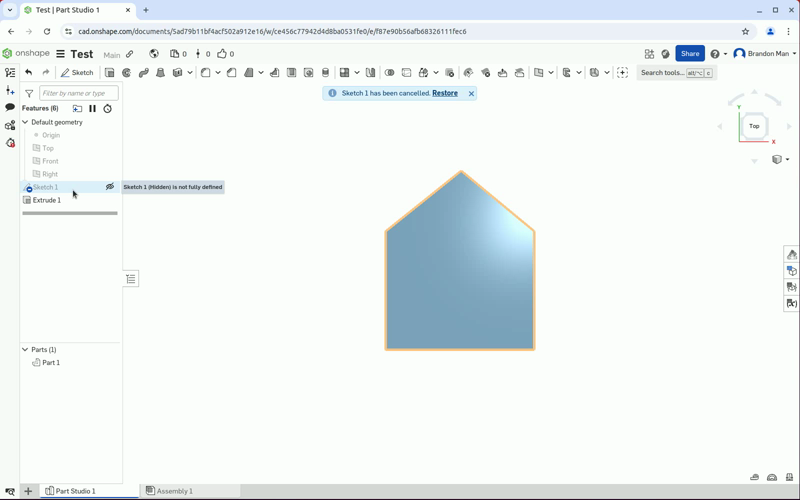
click(73, 189)
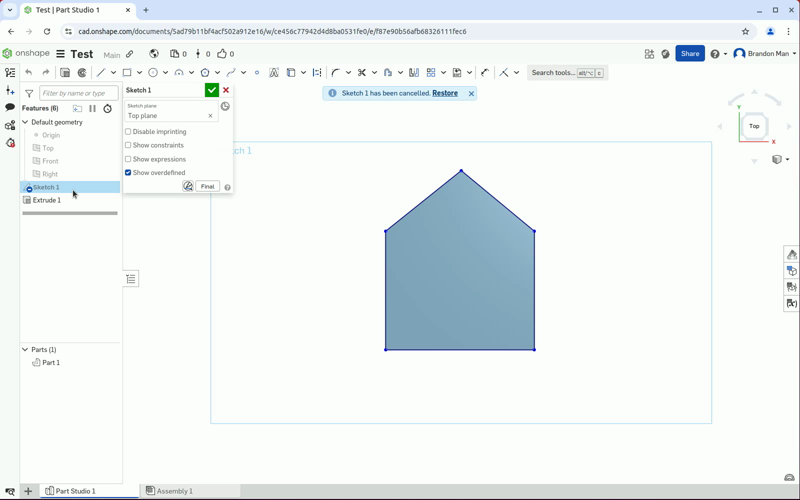
mouse_move(229, 92)
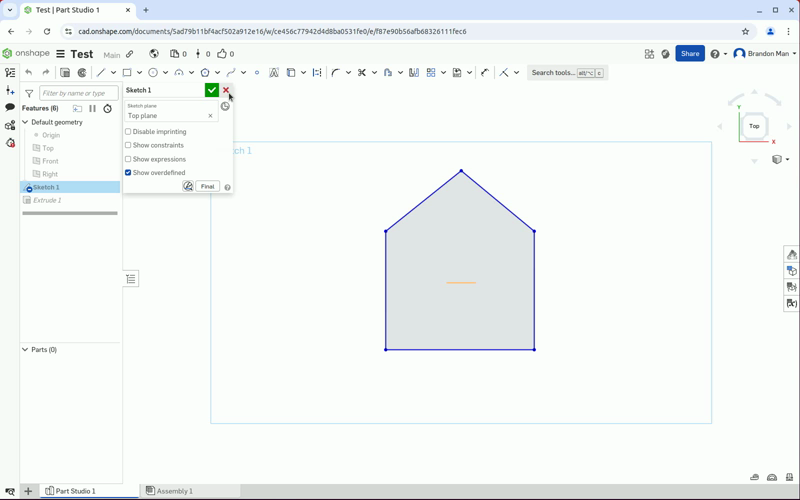
click(229, 92)
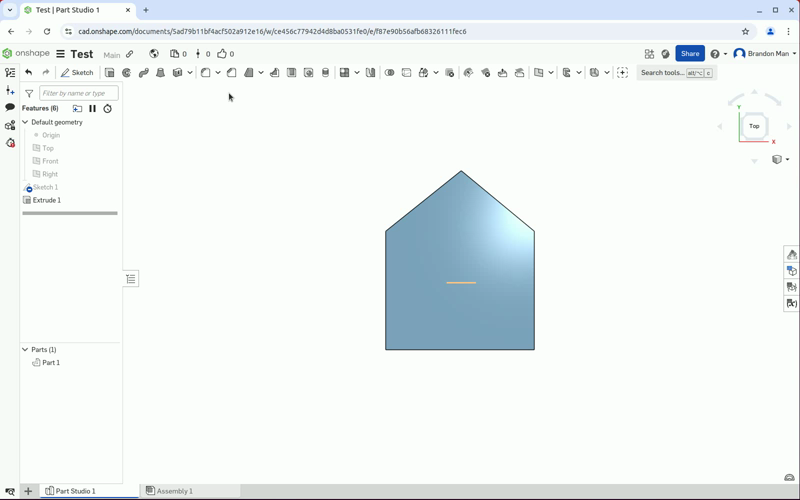
mouse_move(541, 75)
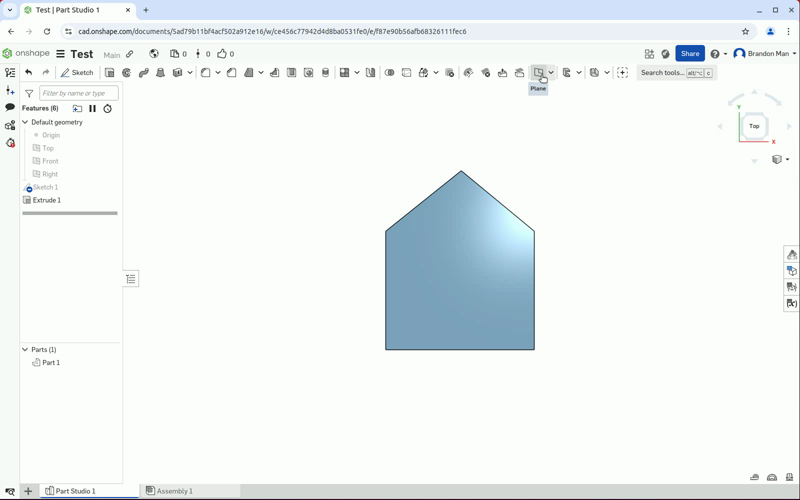
click(541, 75)
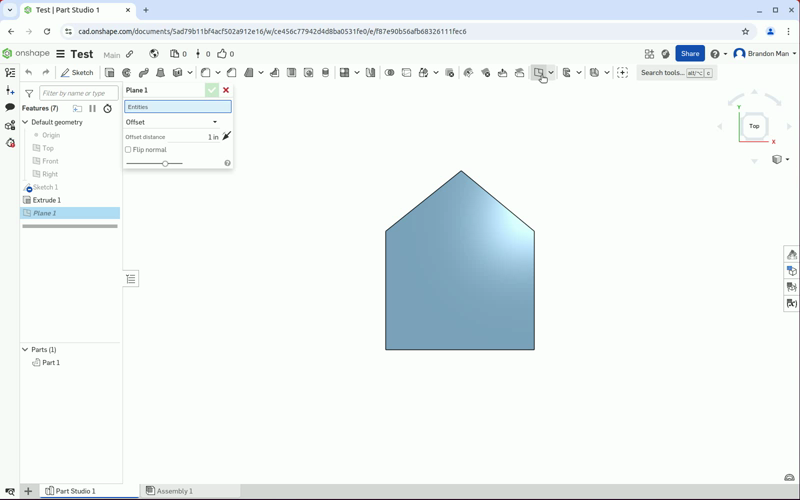
mouse_move(73, 150)
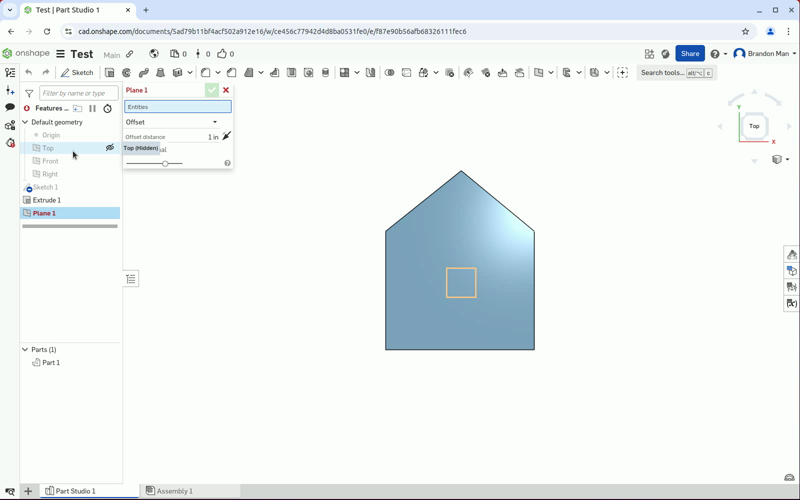
click(73, 150)
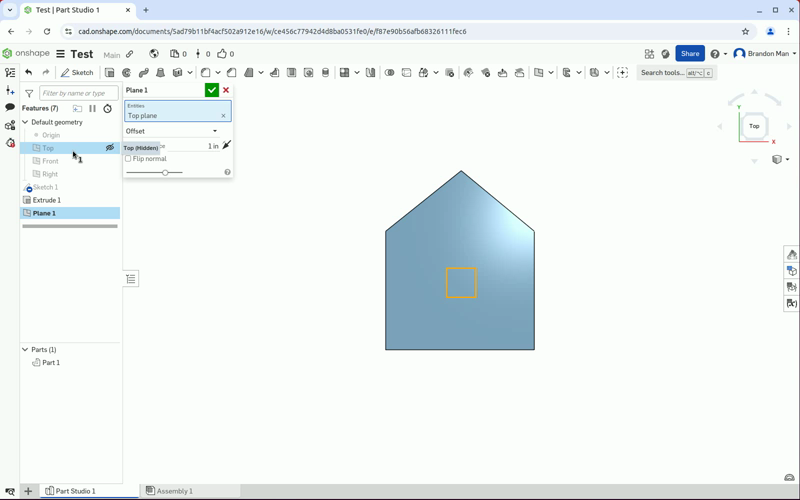
key(tab, 2)
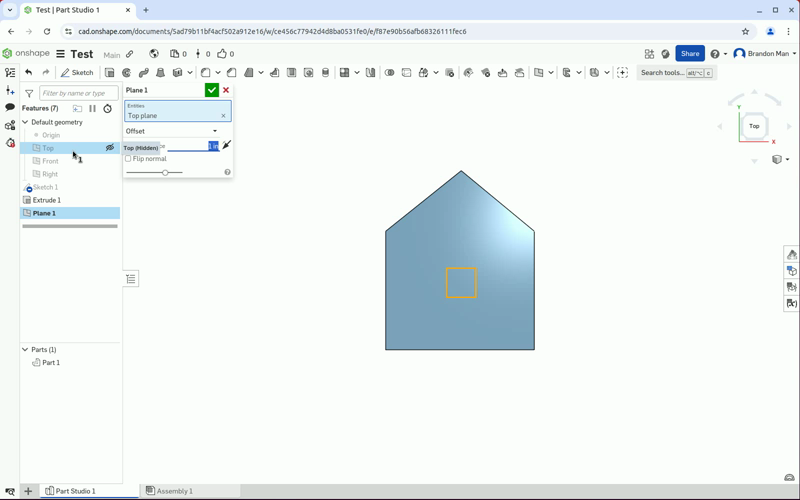
text(10.845)
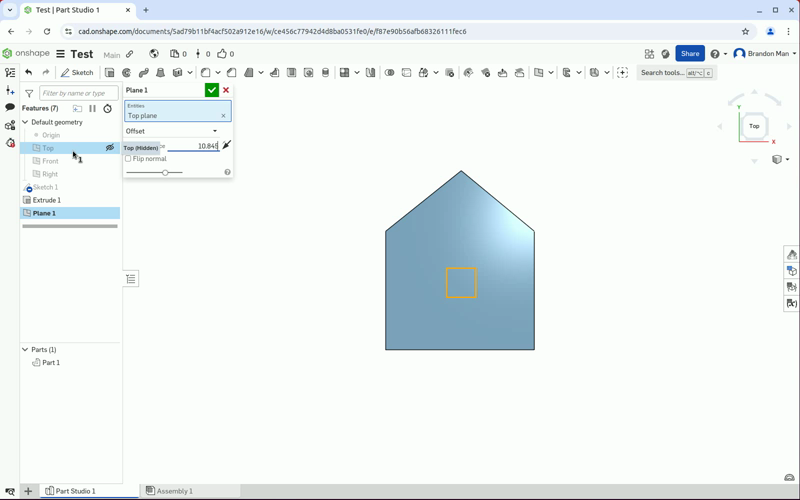
key(enter, 2)
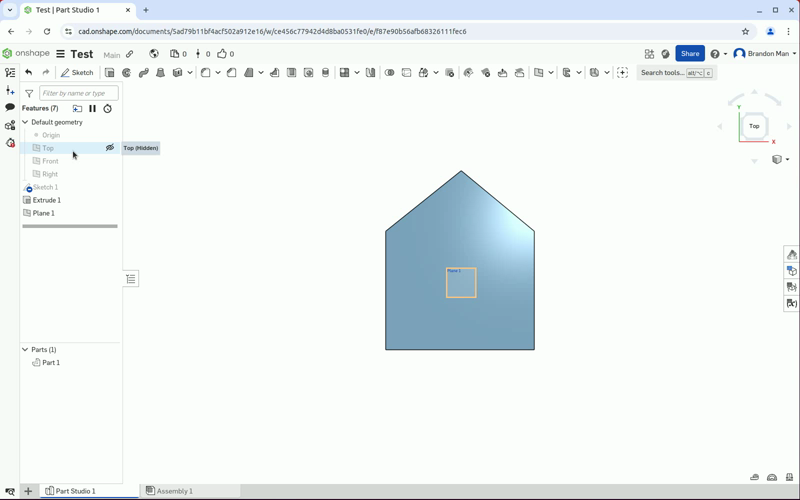
key(shift+s)
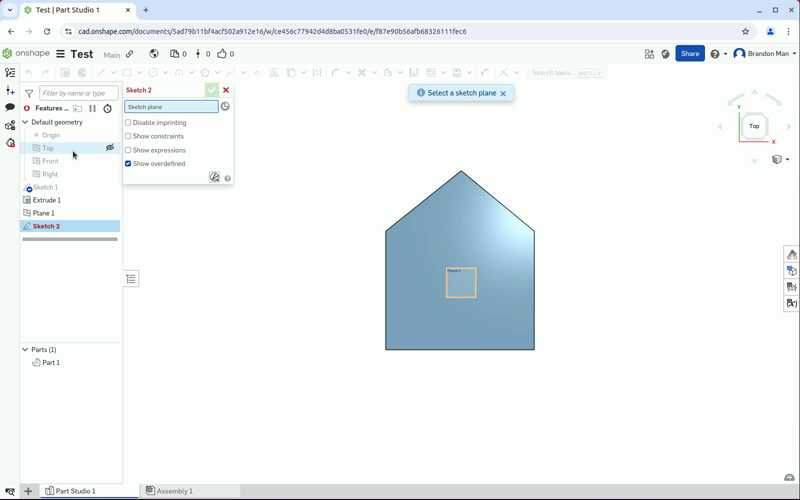
mouse_move(73, 215)
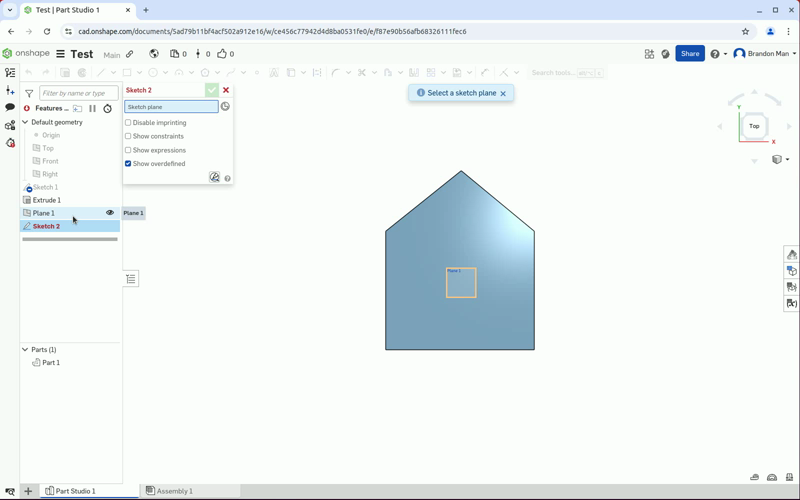
click(73, 215)
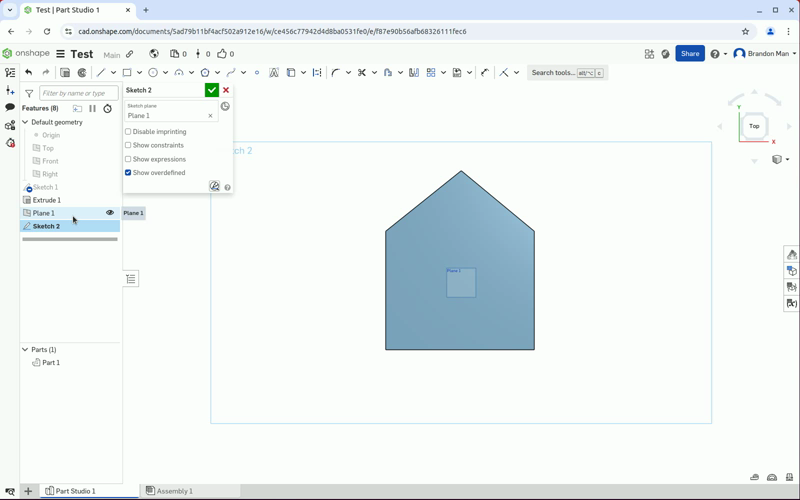
mouse_move(73, 352)
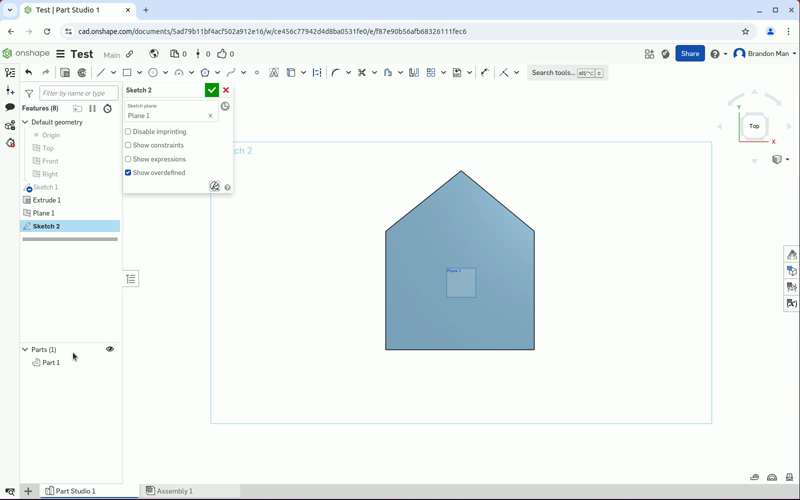
key(y)
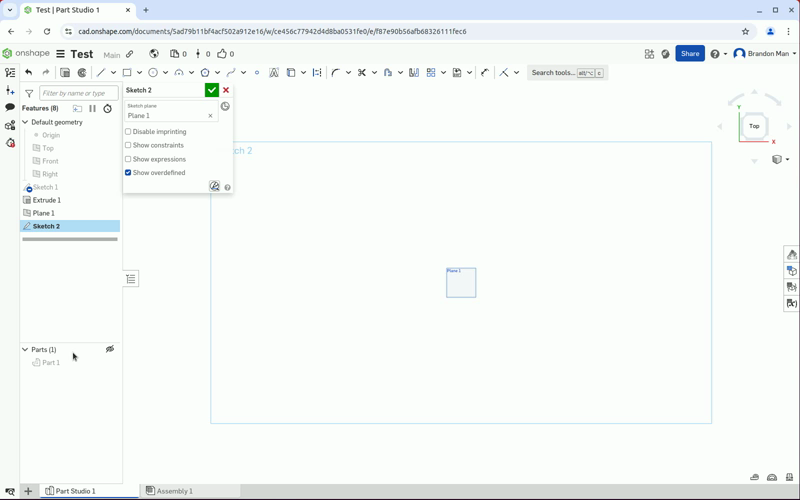
key(l)
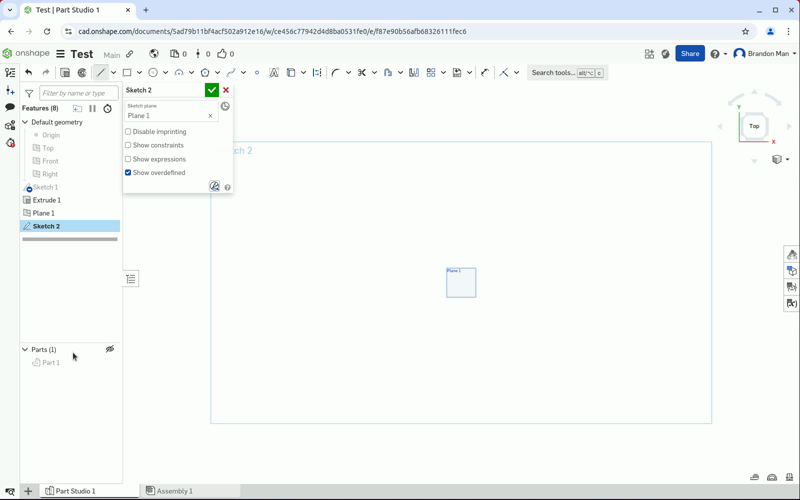
key_down(shift)
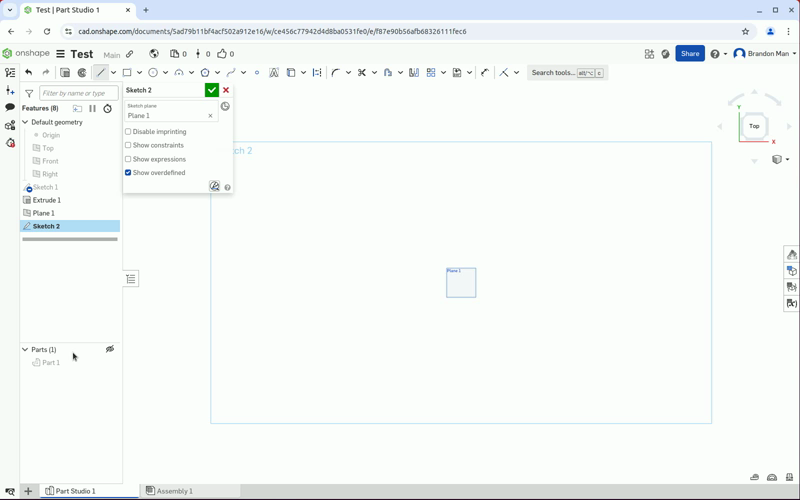
mouse_move(423, 333)
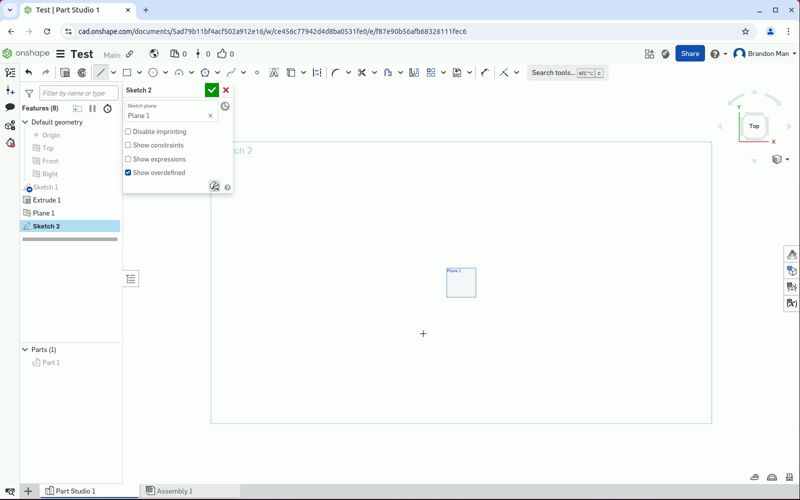
click(423, 333)
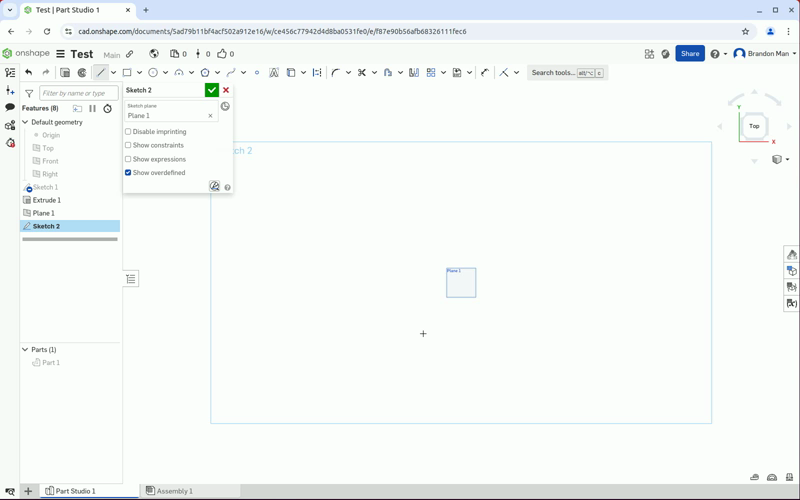
key_up(shift)
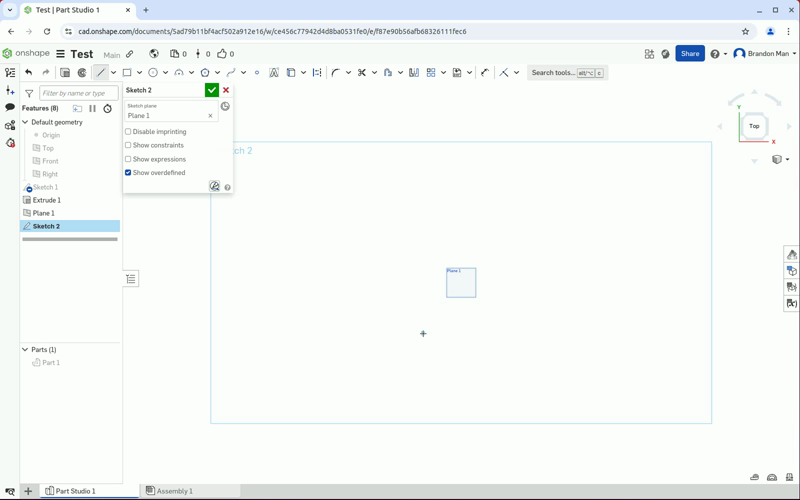
key_down(shift)
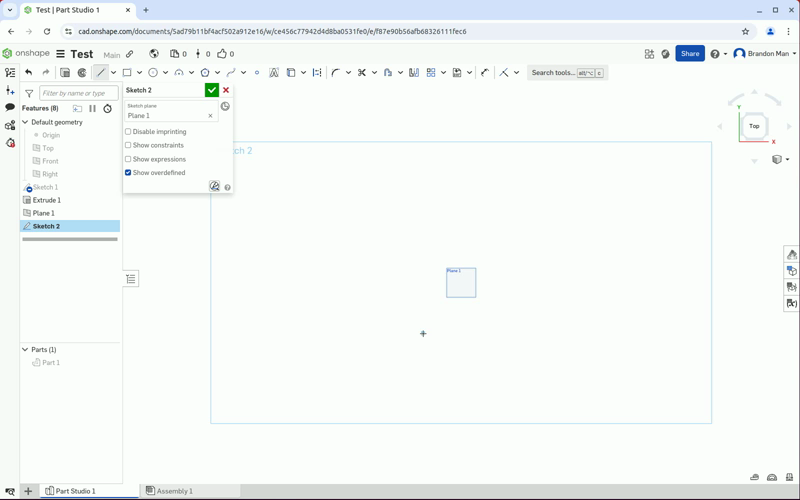
mouse_move(497, 333)
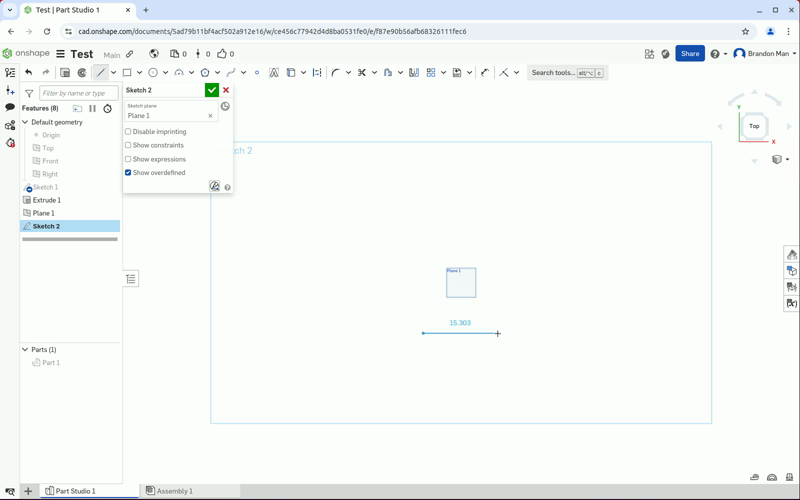
click(497, 333)
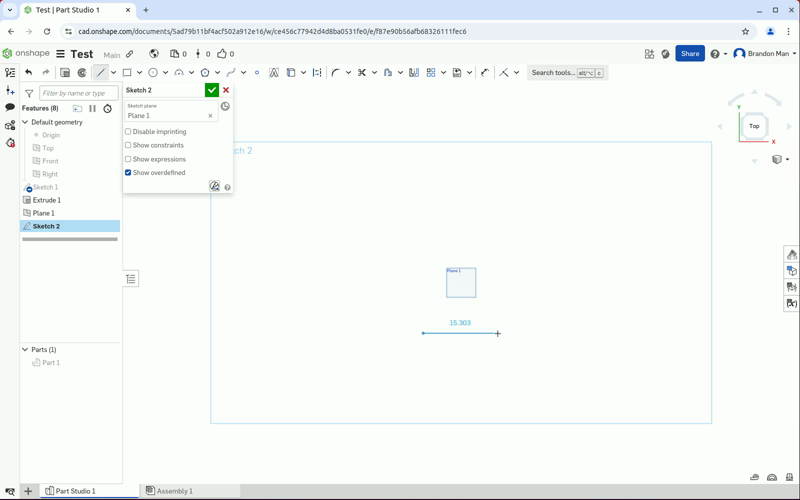
key_up(shift)
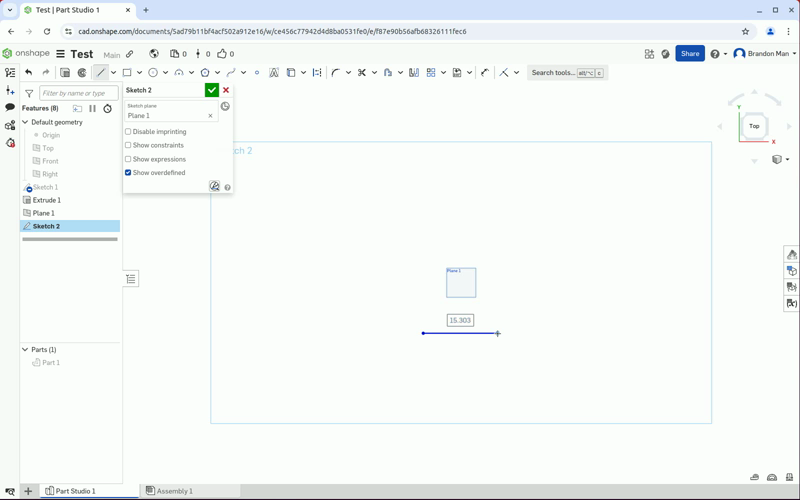
key_down(shift)
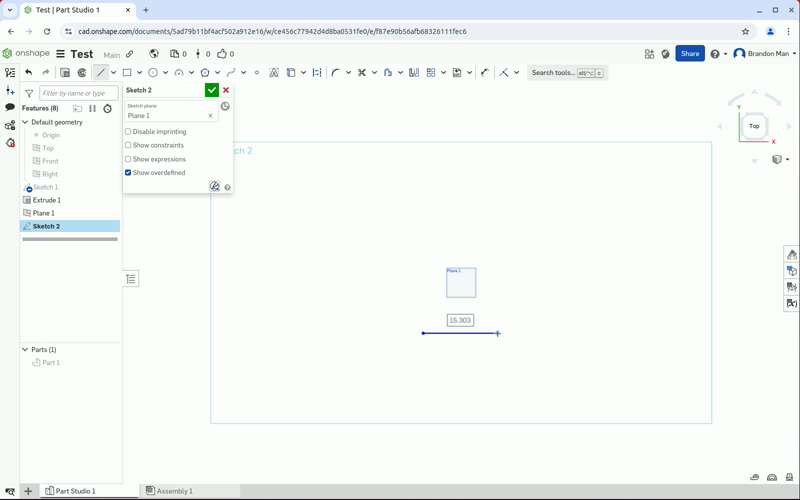
mouse_move(497, 233)
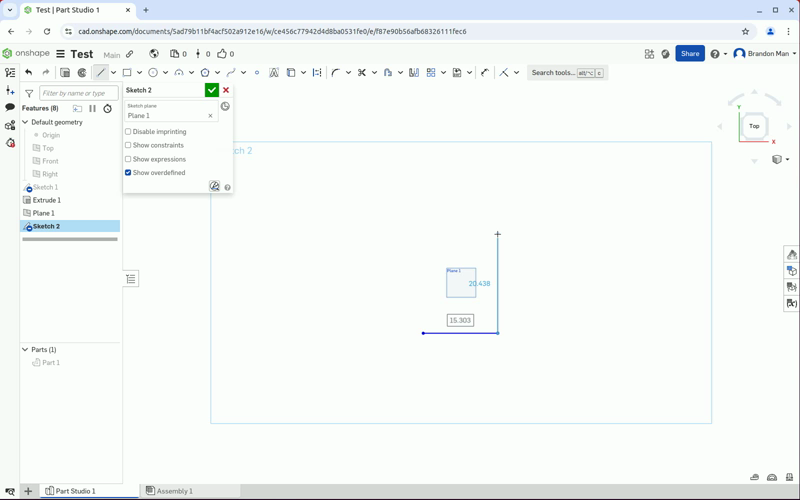
click(497, 233)
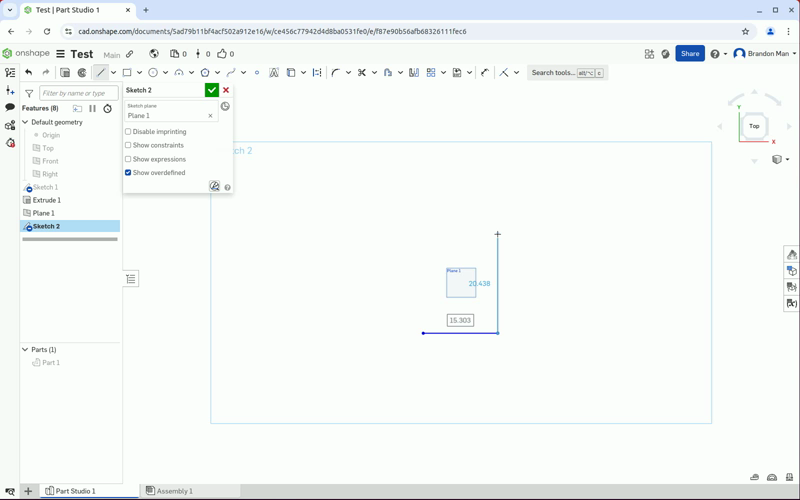
key_up(shift)
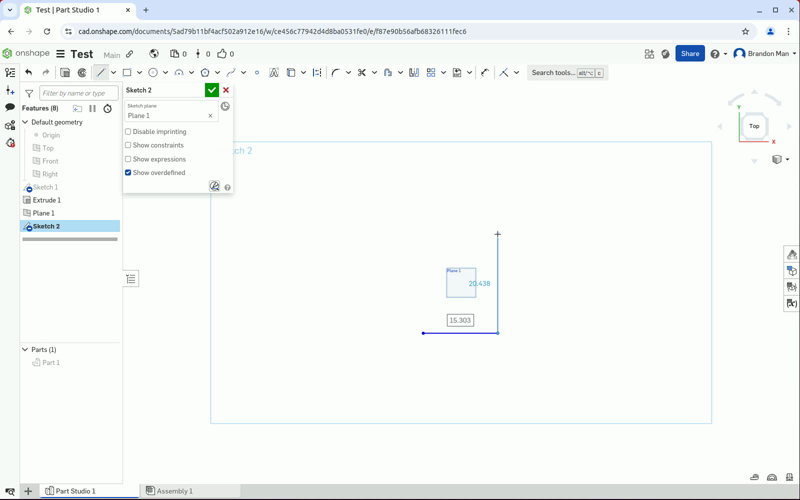
key_down(shift)
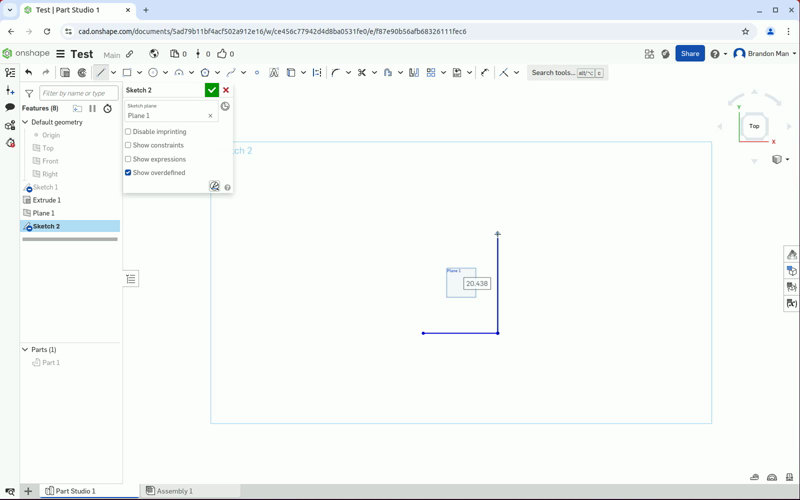
mouse_move(423, 233)
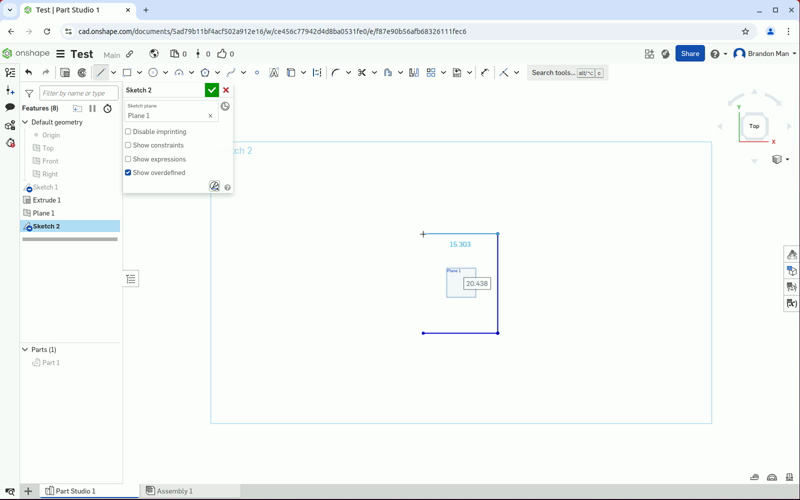
click(423, 233)
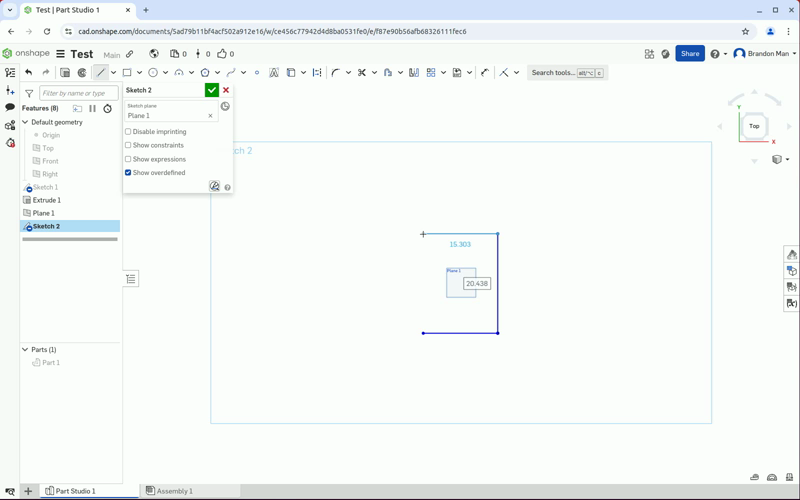
key_up(shift)
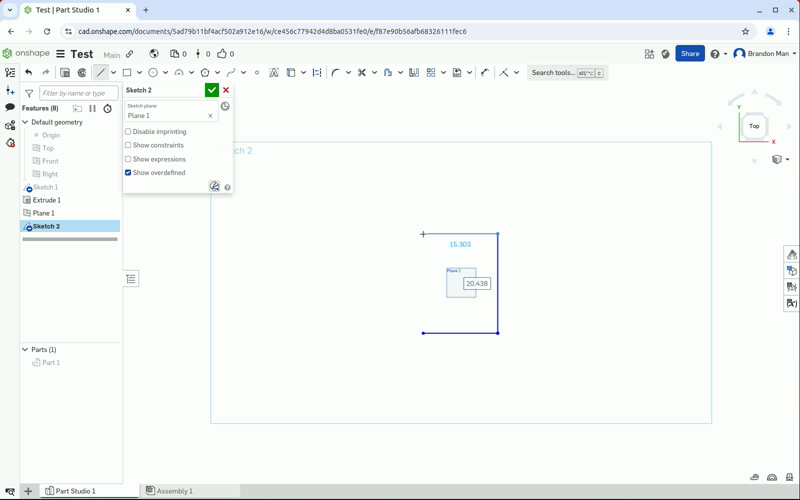
key_down(shift)
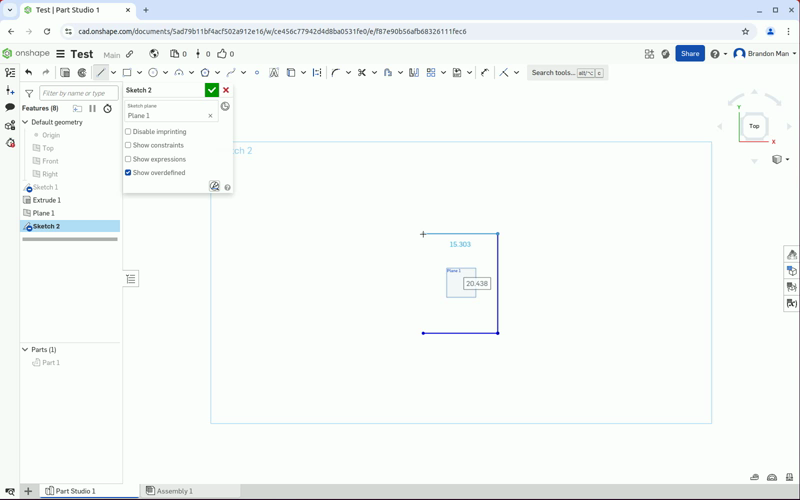
mouse_move(423, 333)
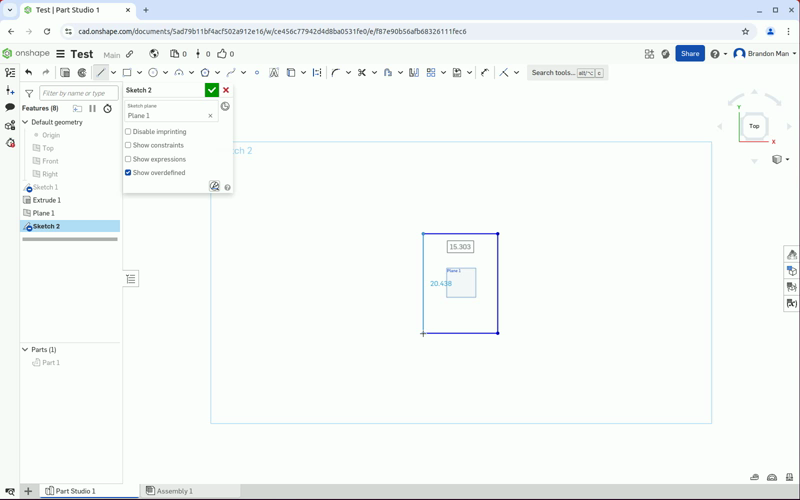
key_up(shift)
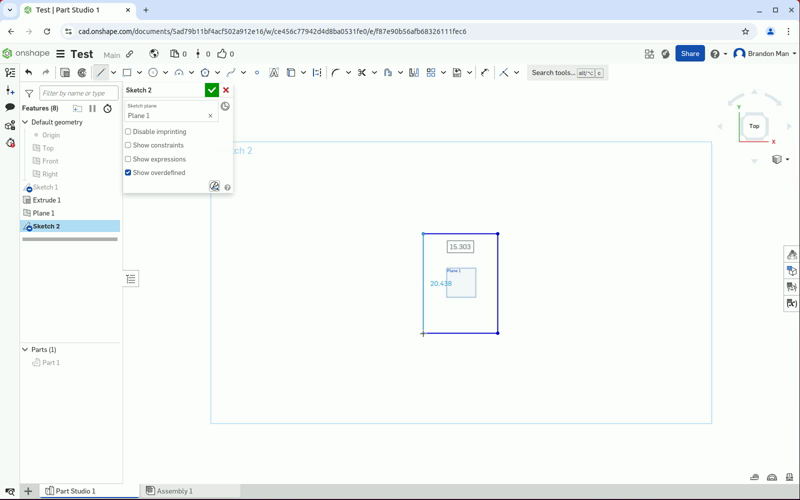
click(423, 333)
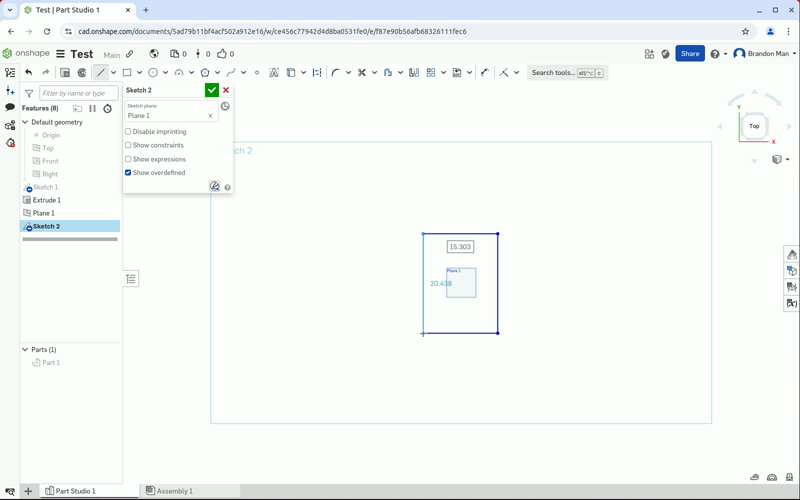
key(esc)
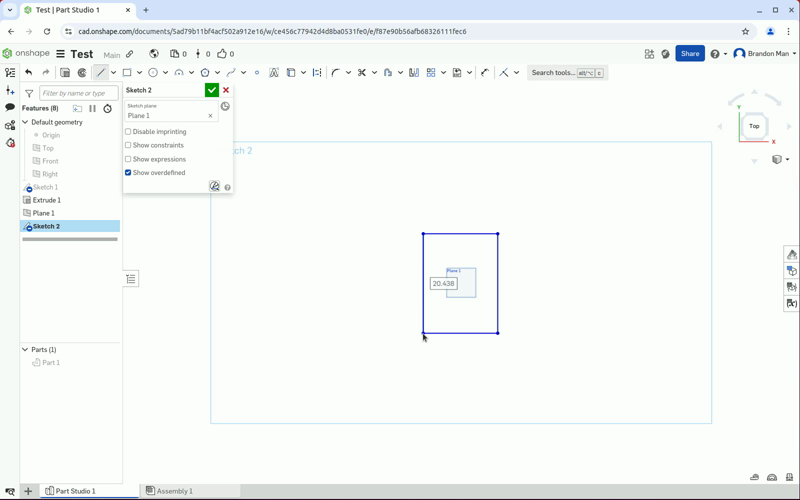
mouse_move(442, 306)
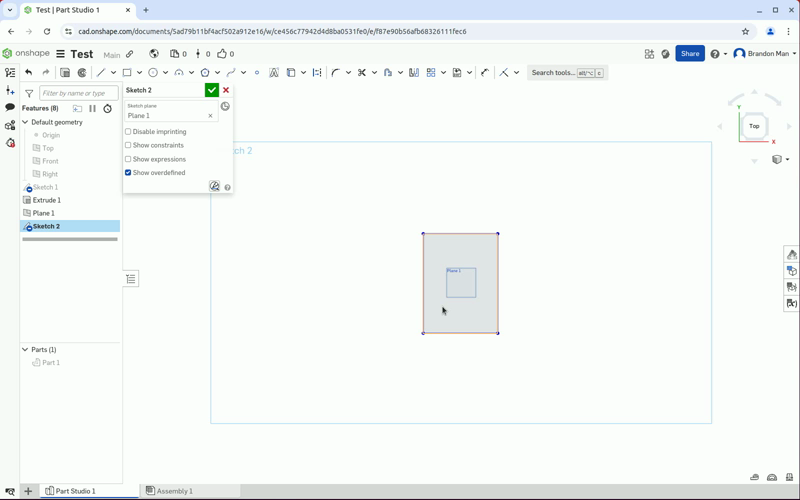
click(442, 306)
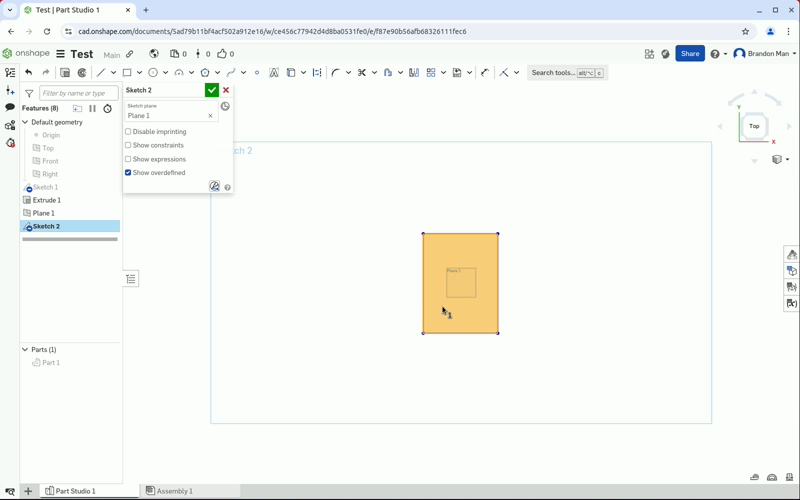
mouse_move(73, 352)
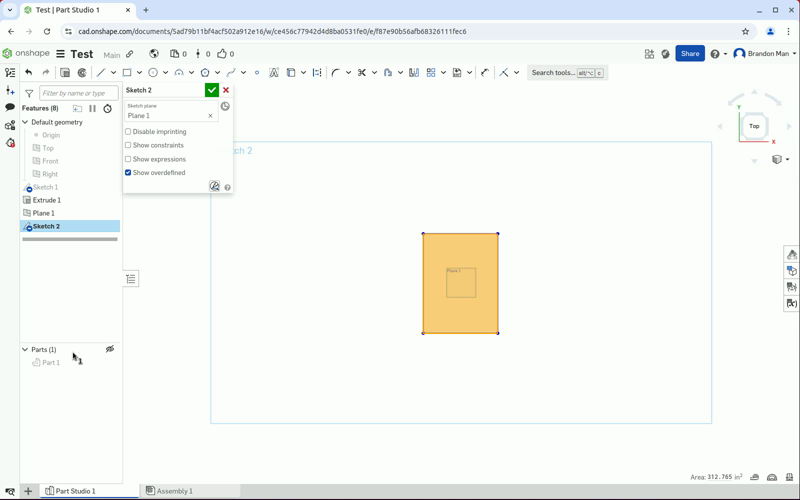
key(shift+y)
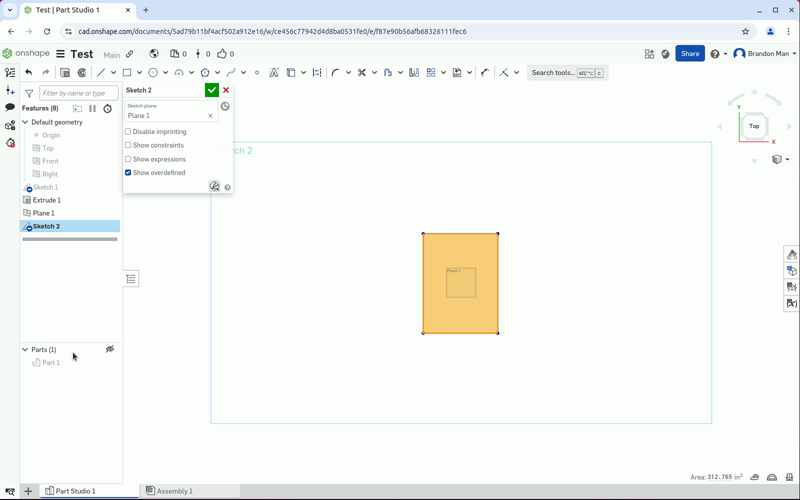
key(shift+e)
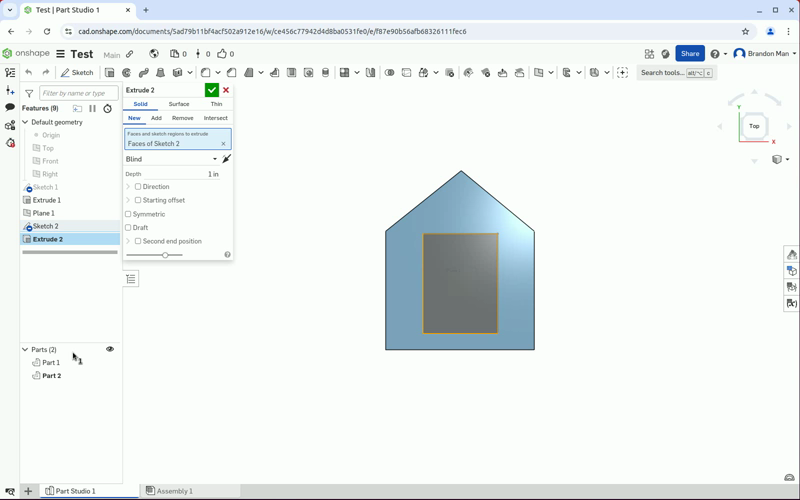
mouse_move(143, 106)
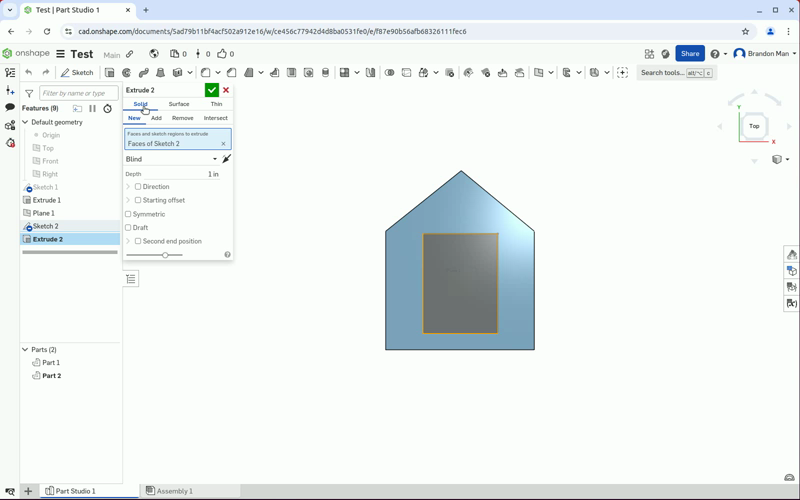
click(143, 106)
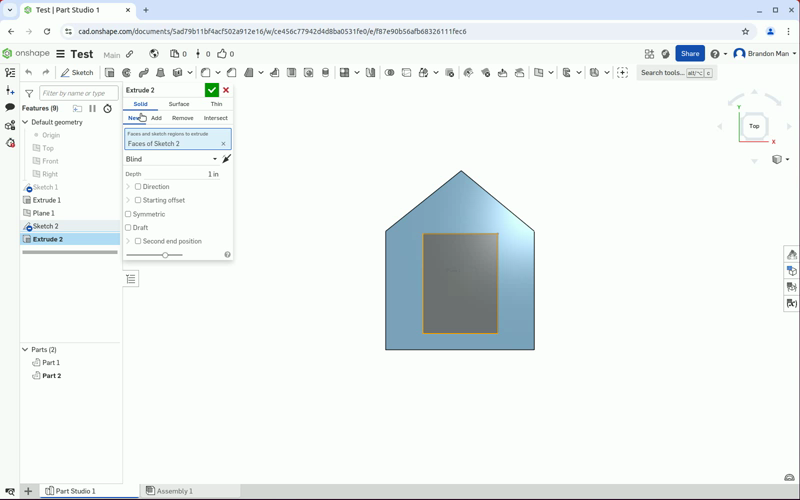
mouse_move(137, 120)
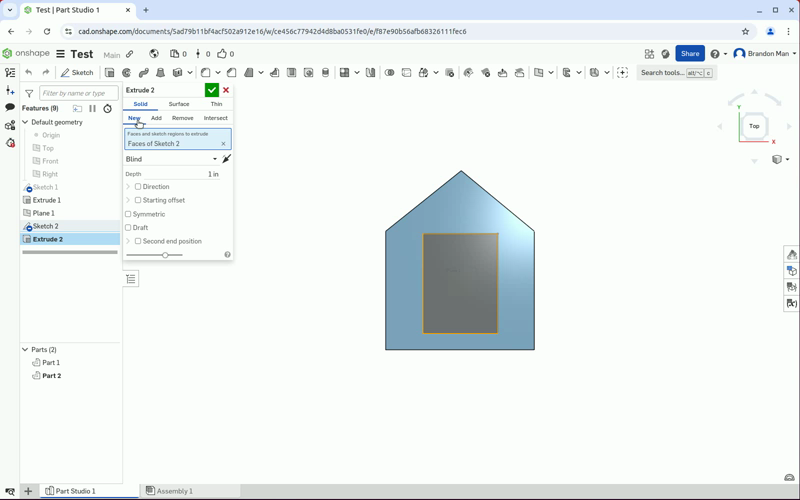
click(137, 120)
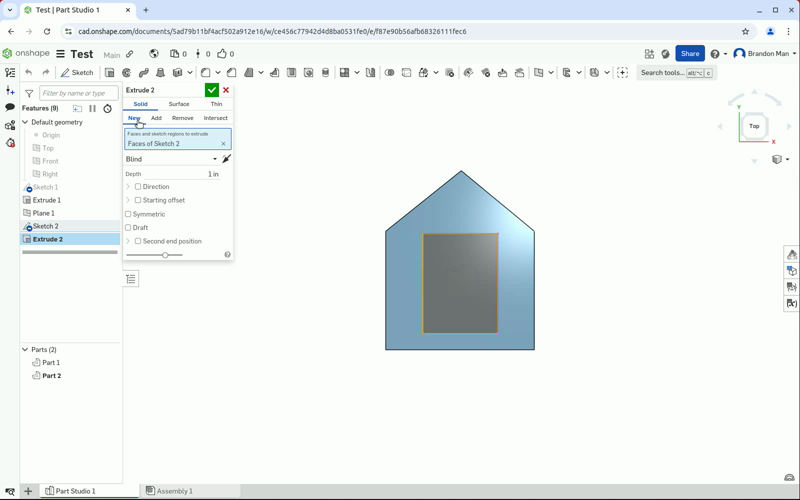
key(tab, 4)
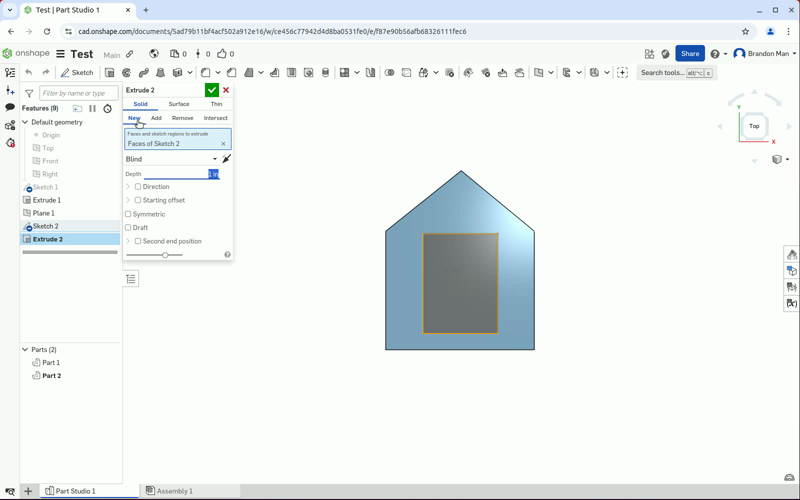
text(10.351)
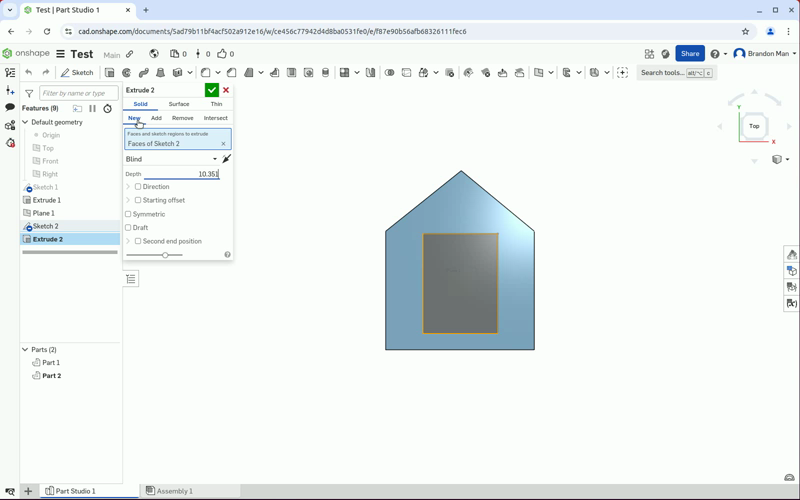
key(enter)
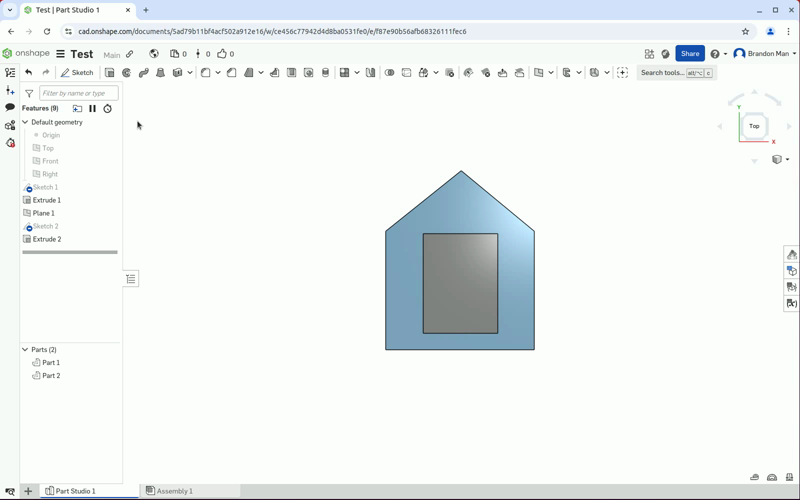
key(shift+h)
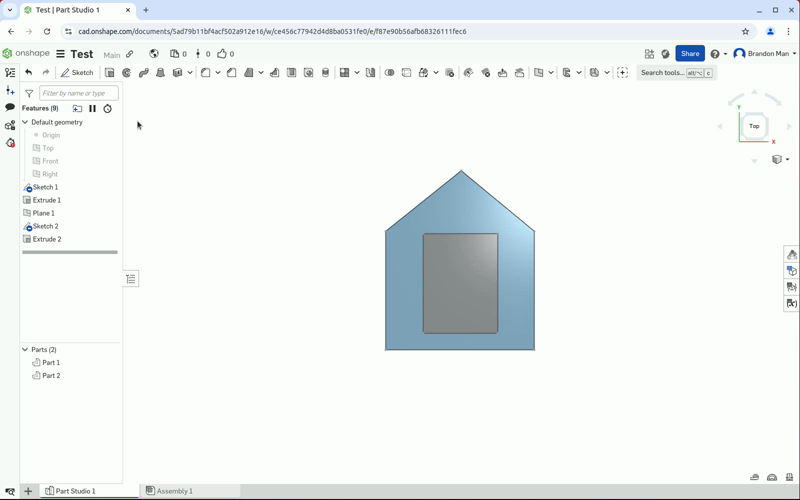
key(shift+h)
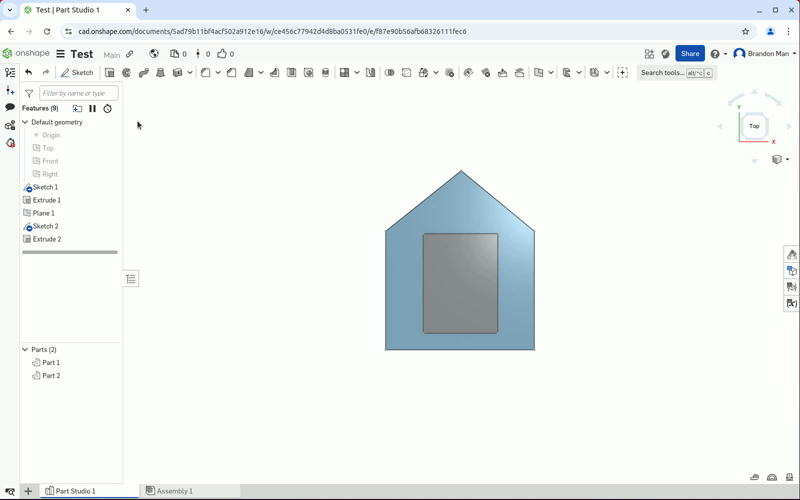
key(shift+7)
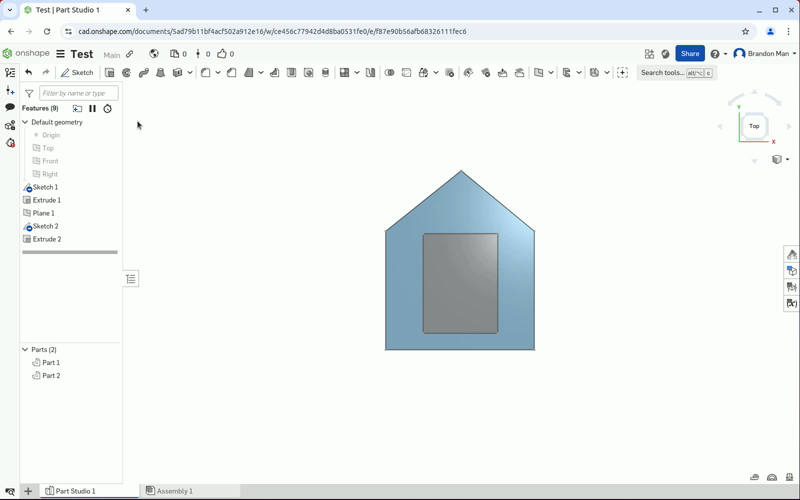
key(up, 3)
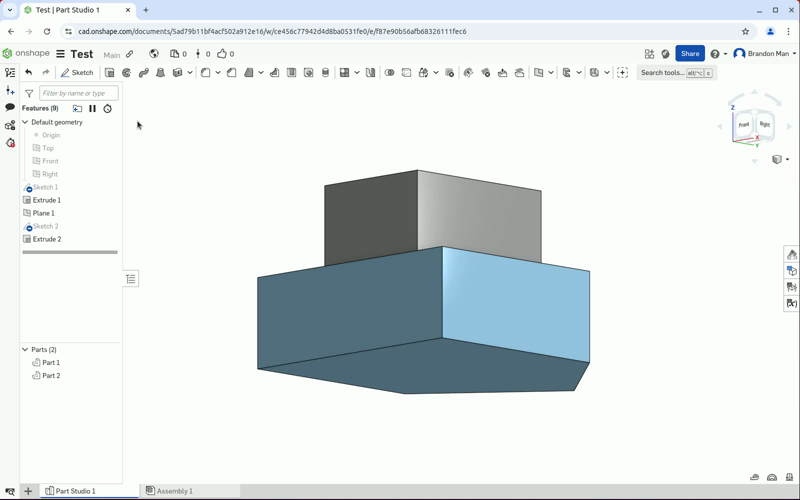
key(left, 3)
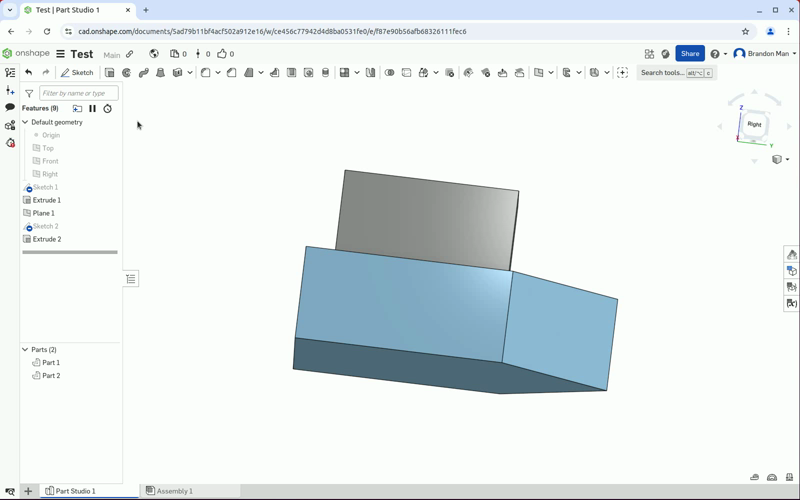
key(right, 3)
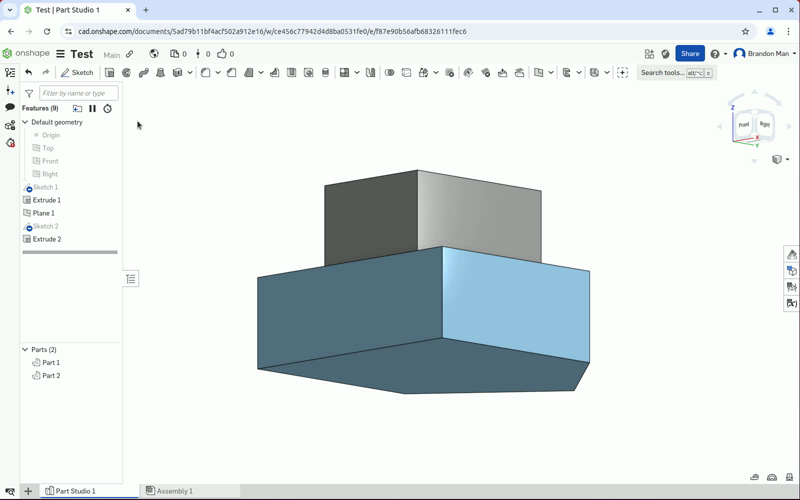
key(down, 3)
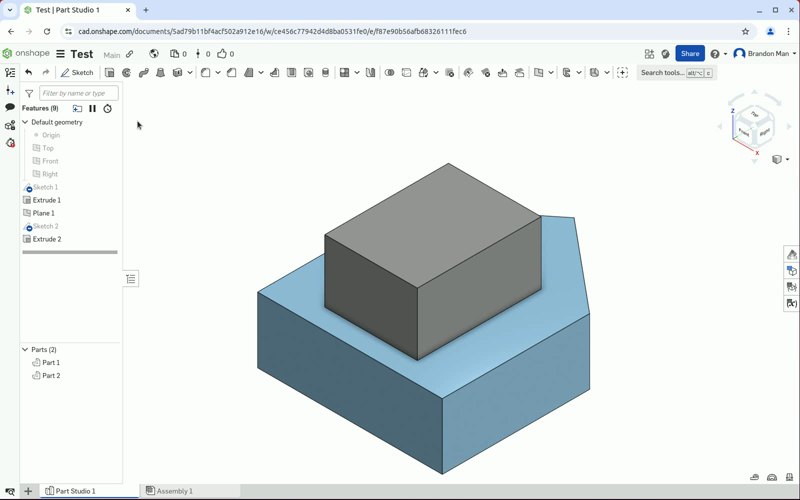
mouse_move(73, 189)
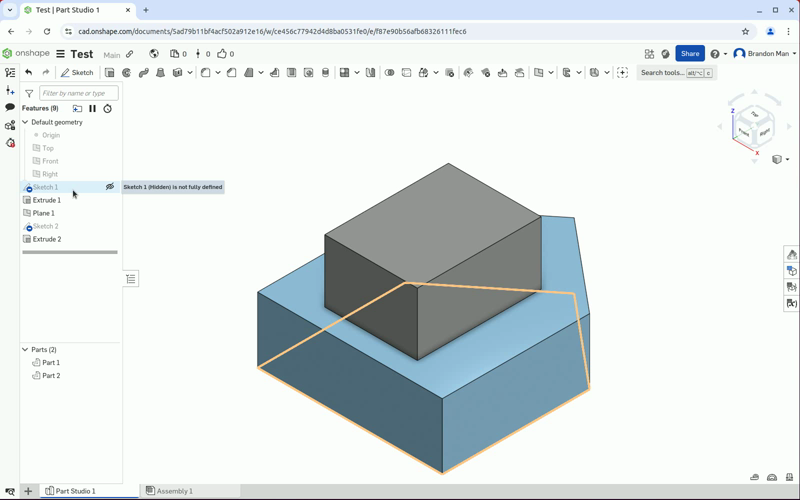
click(73, 189)